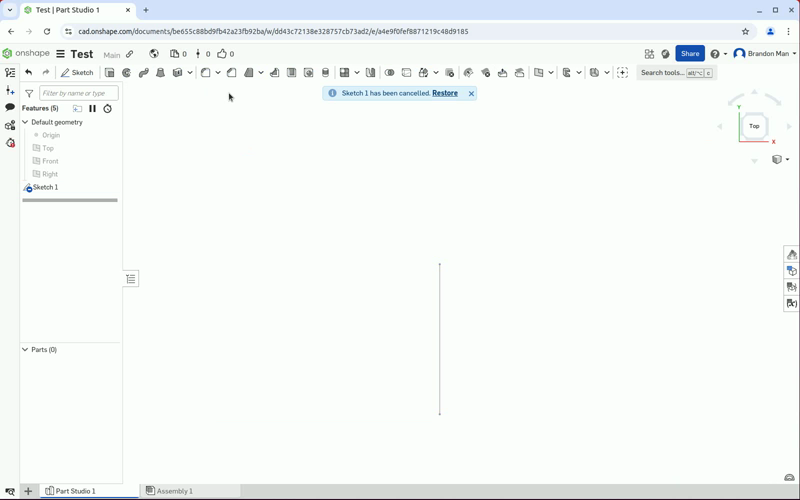
key(shift+h)
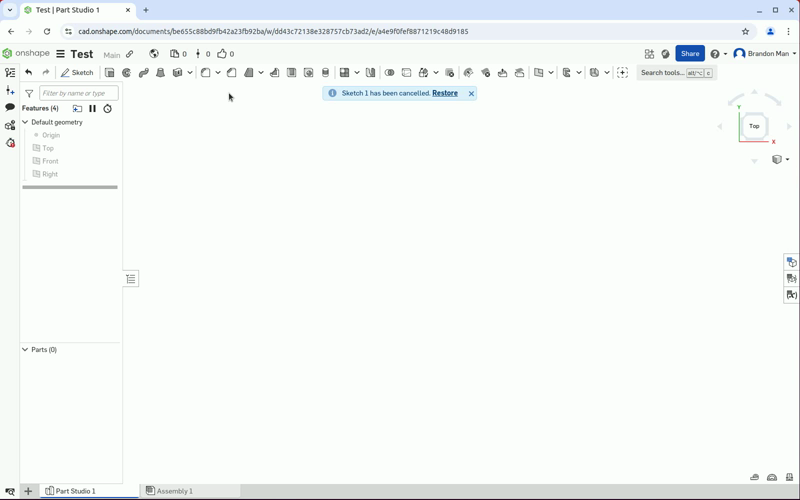
mouse_move(73, 352)
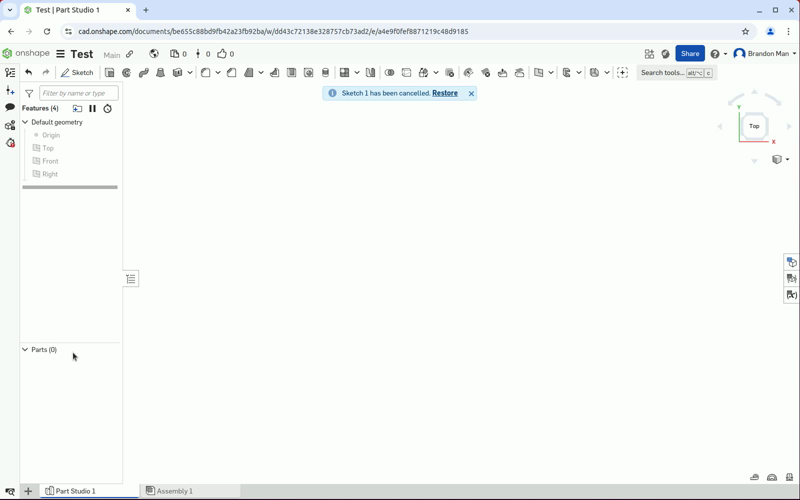
key(y)
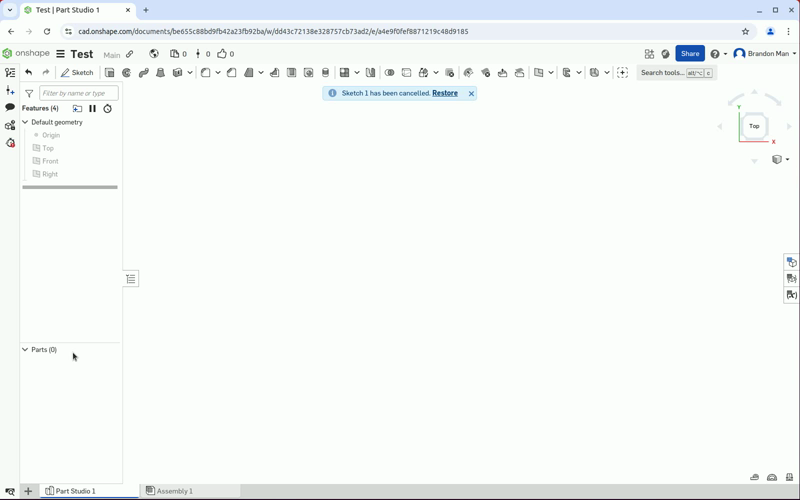
key(shift+p)
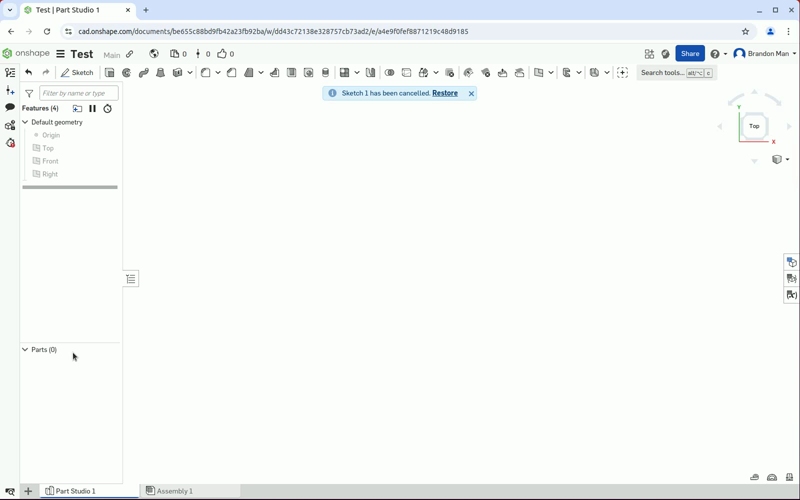
key(space)
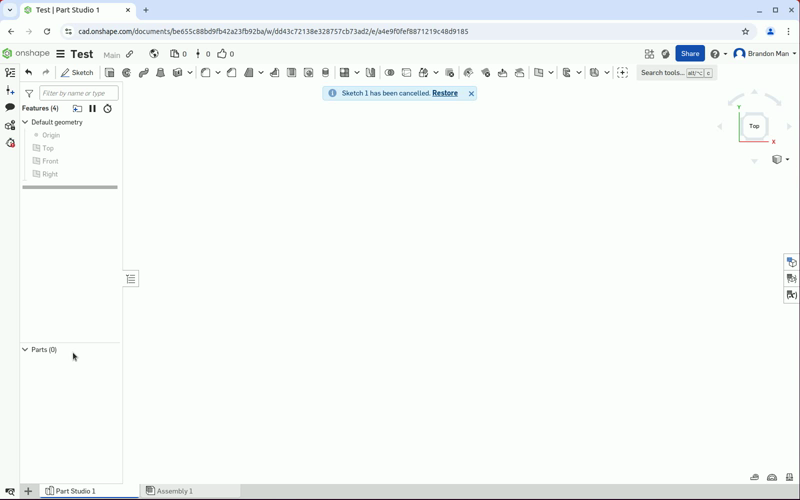
key_down(shift)
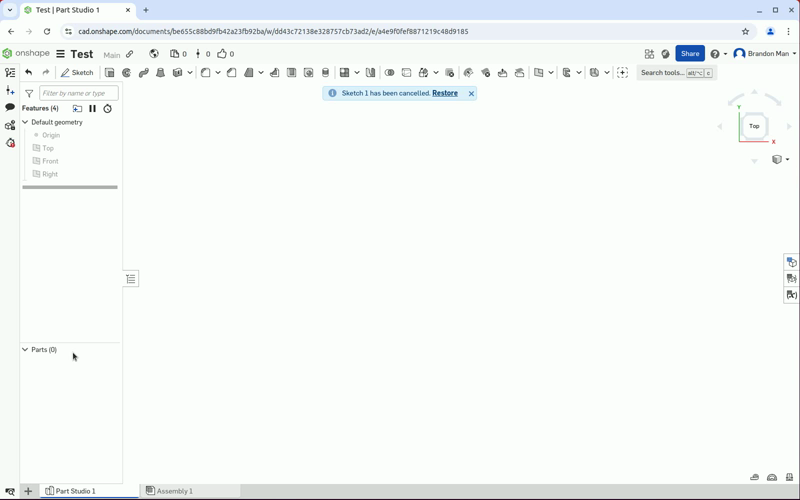
key(up)
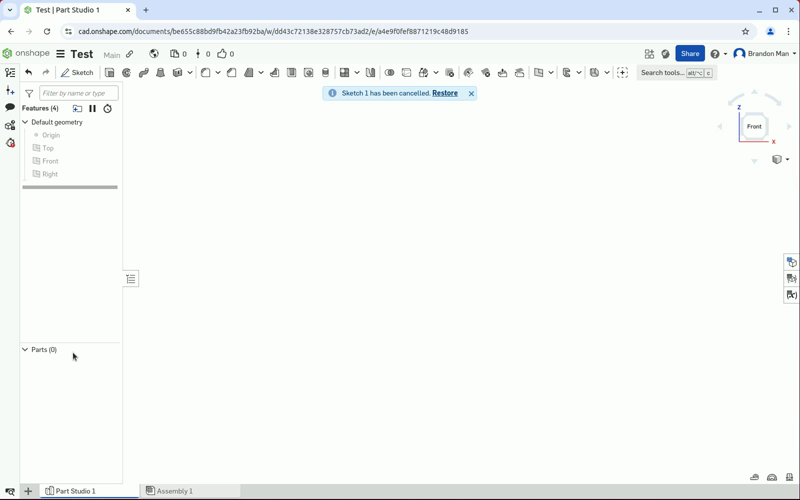
key_up(shift)
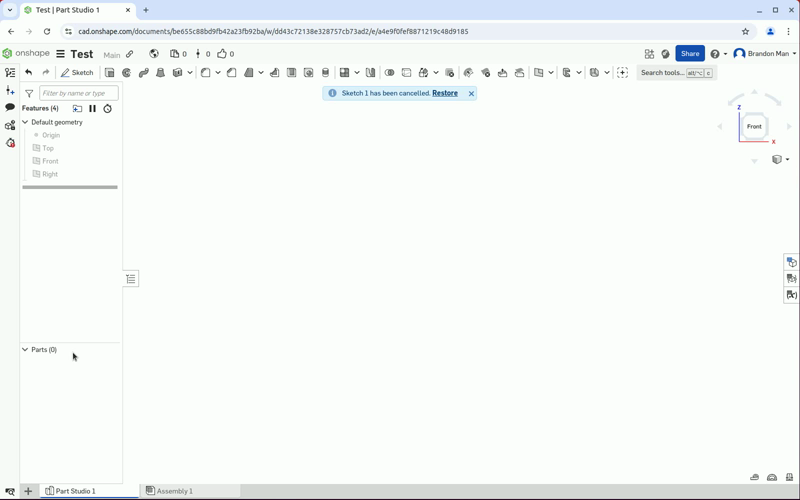
mouse_move(73, 352)
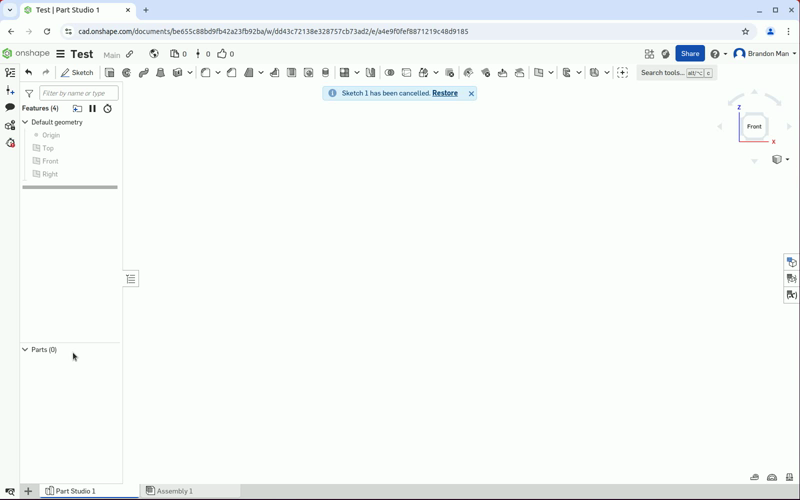
key(shift+y)
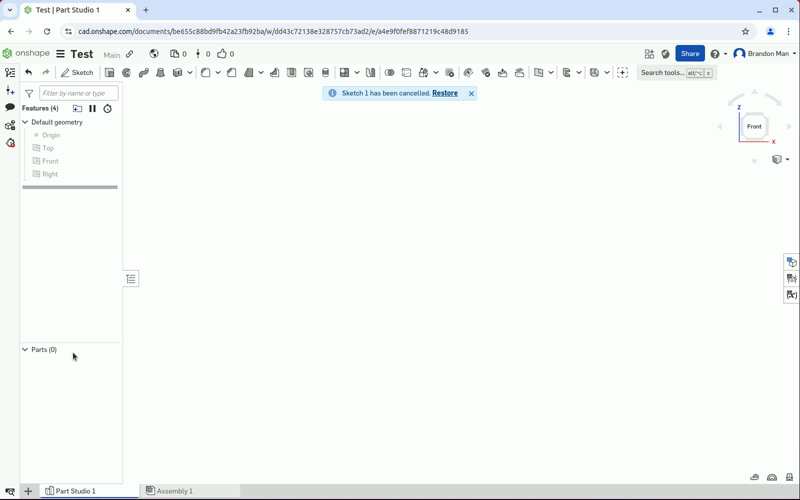
key(shift+s)
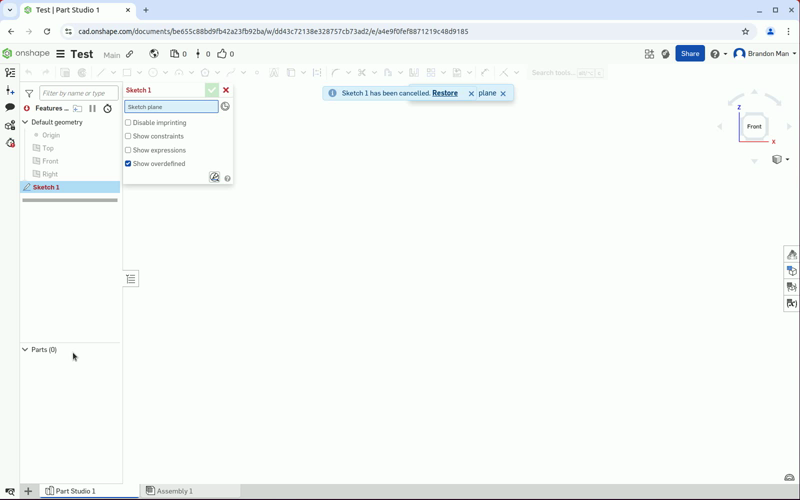
mouse_move(73, 163)
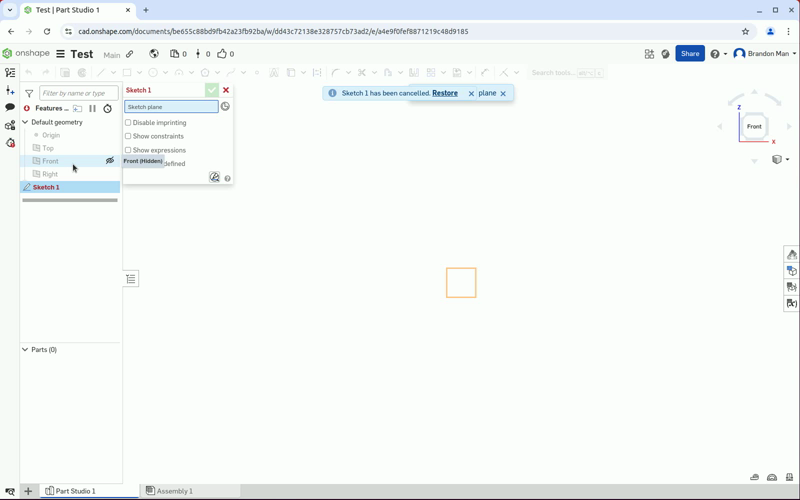
click(73, 163)
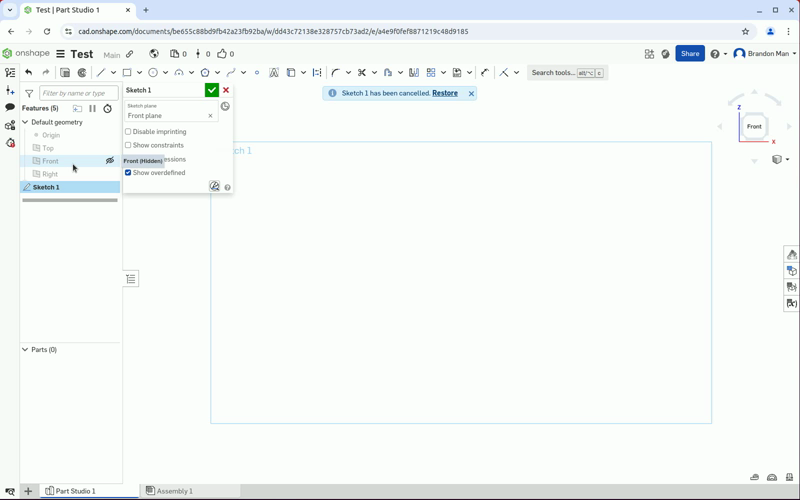
mouse_move(73, 352)
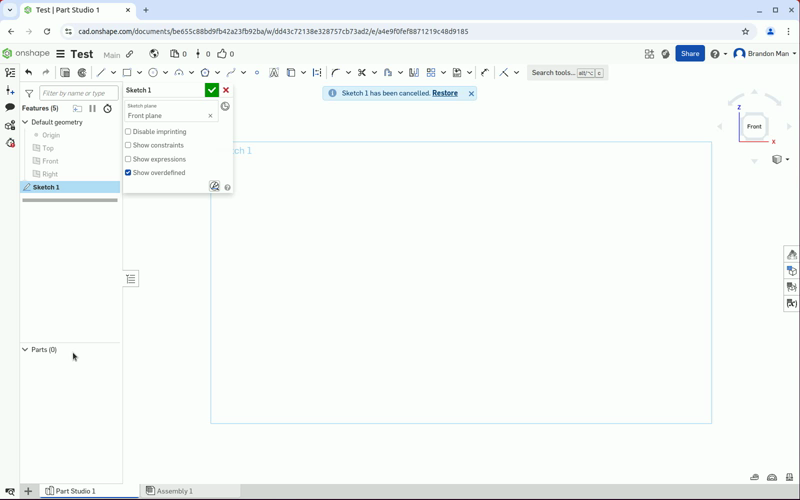
key(y)
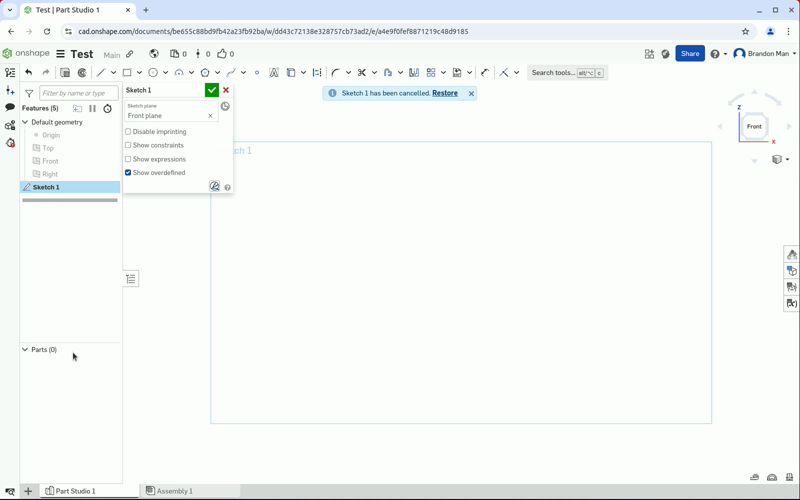
key(l)
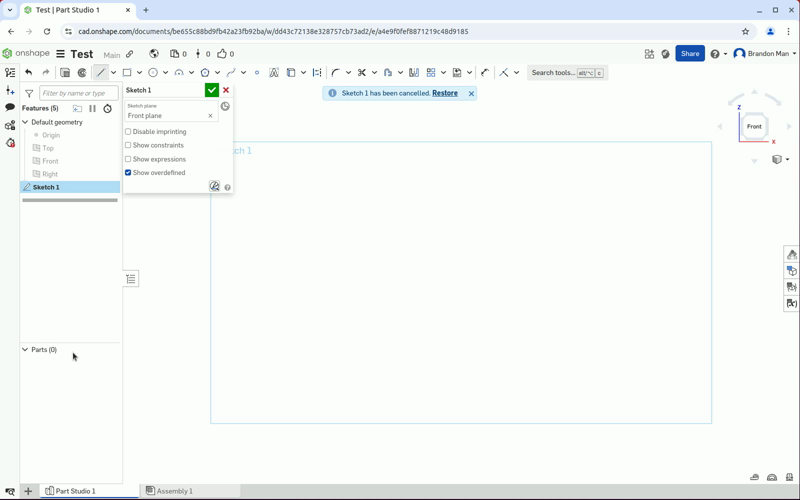
key_down(shift)
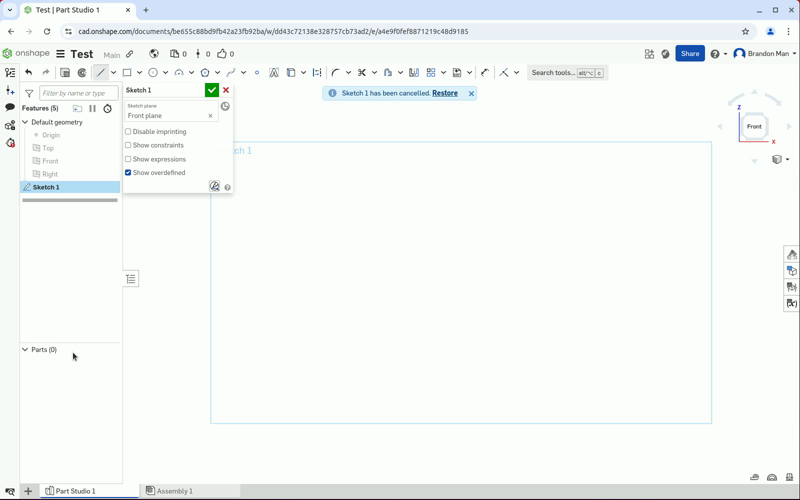
mouse_move(348, 327)
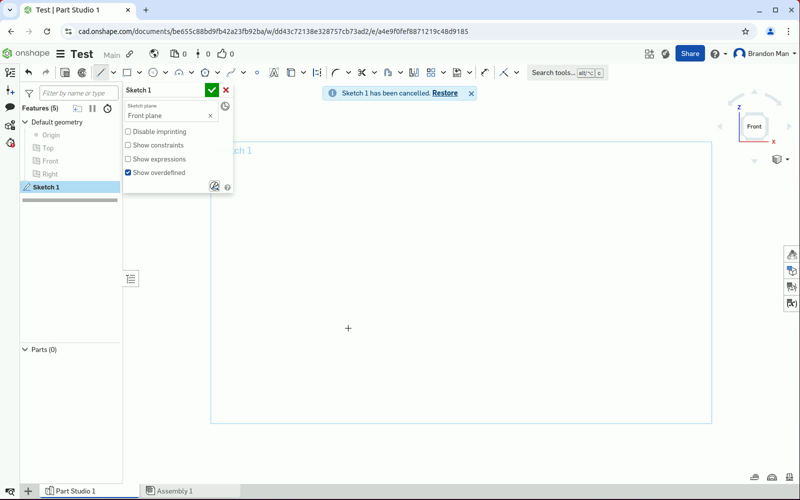
click(348, 327)
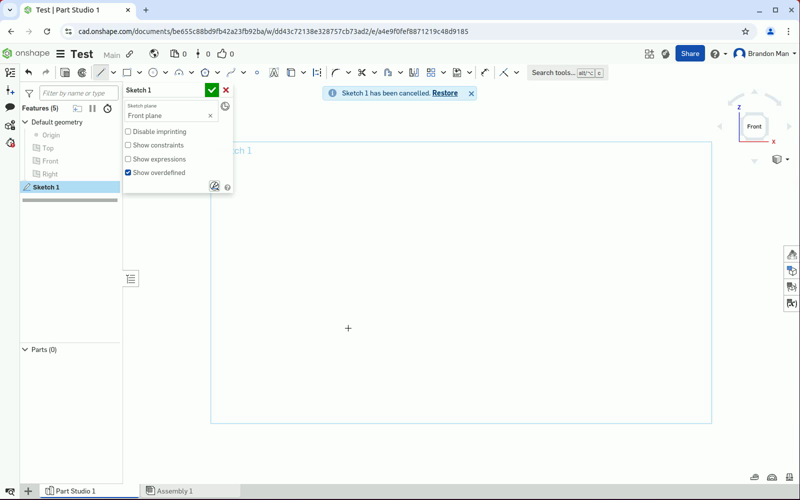
key_up(shift)
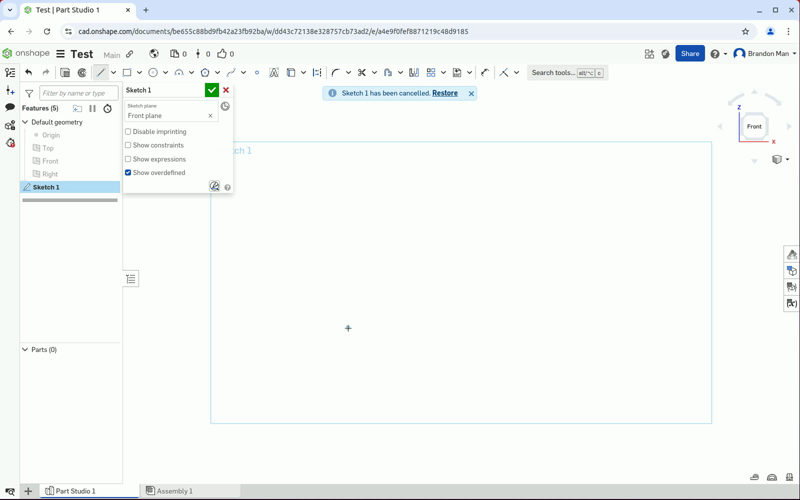
key_down(shift)
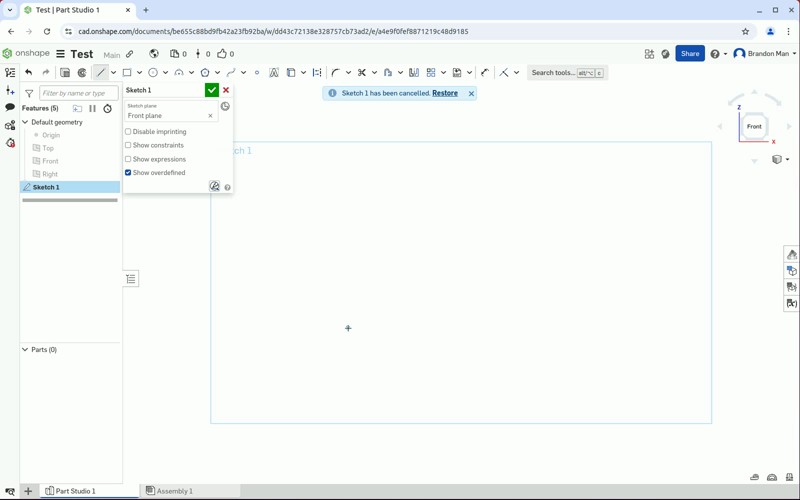
mouse_move(449, 327)
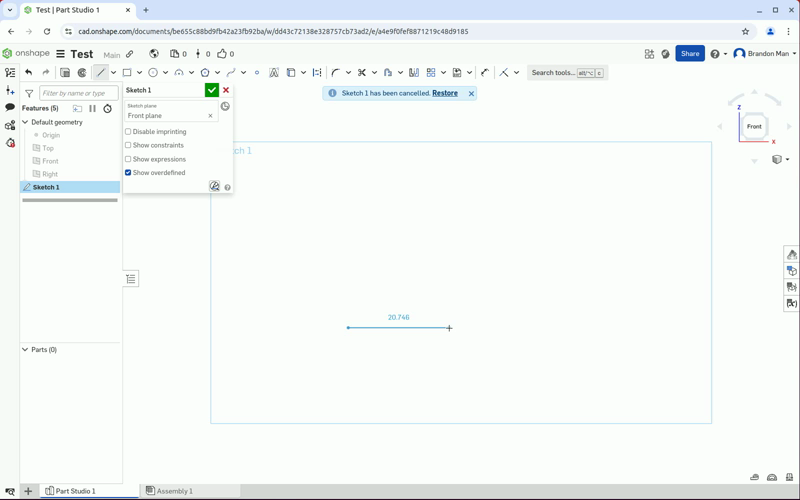
click(449, 327)
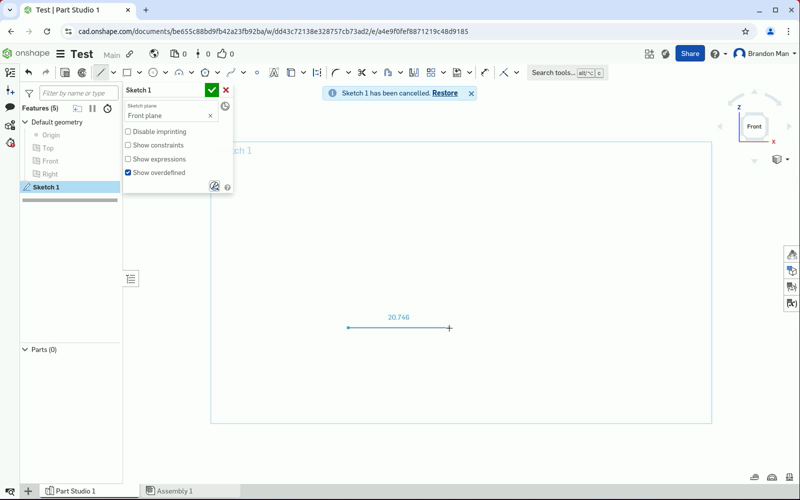
key_up(shift)
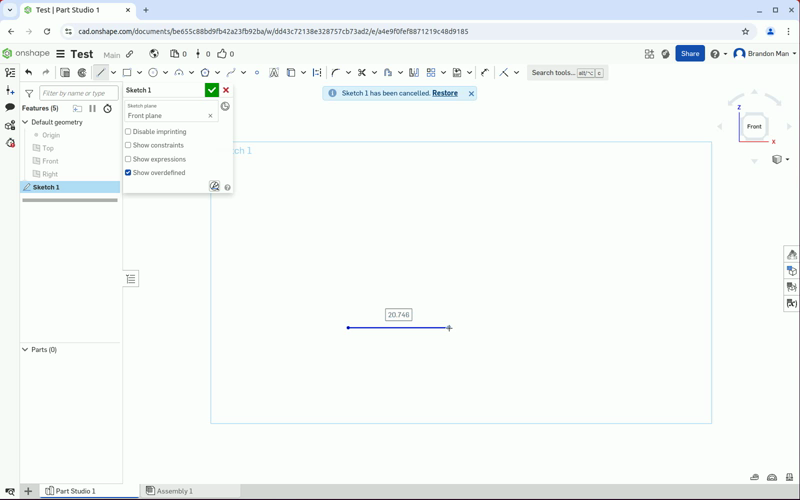
key_down(shift)
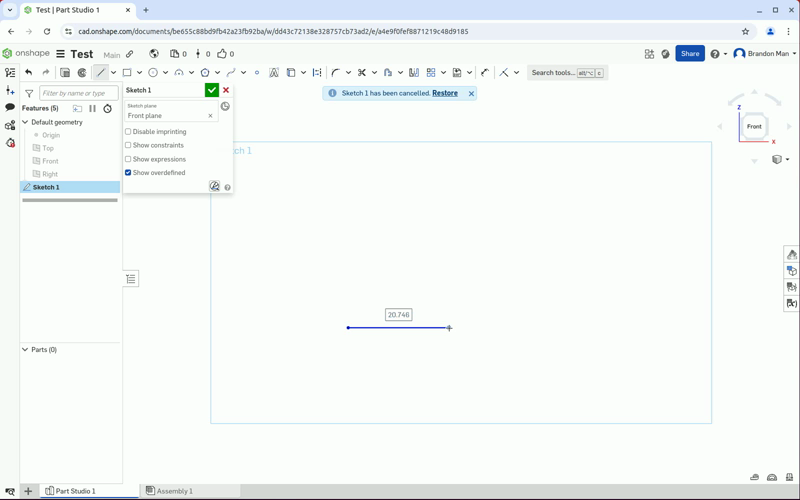
mouse_move(449, 264)
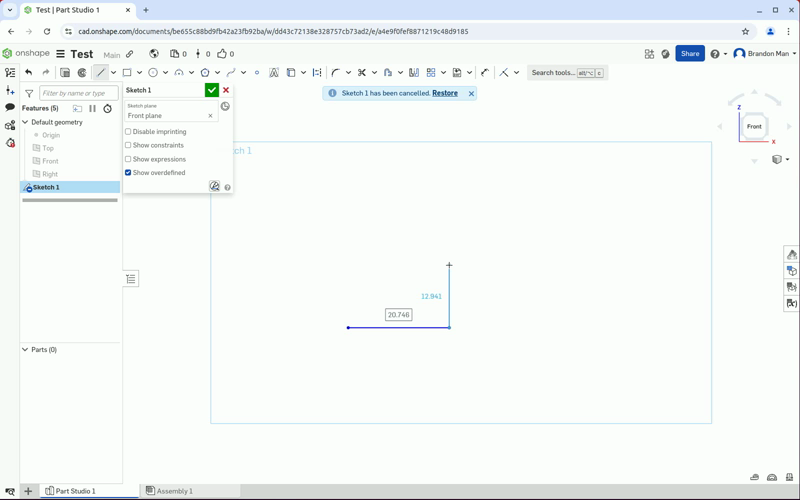
click(449, 264)
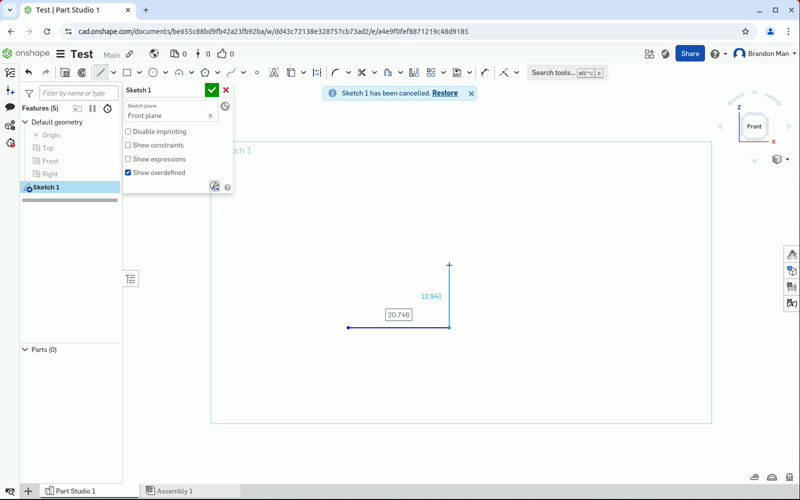
key_up(shift)
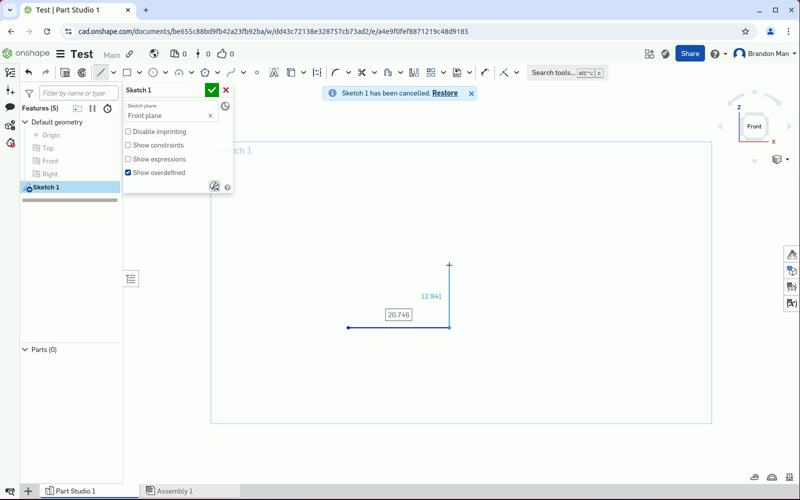
key_down(shift)
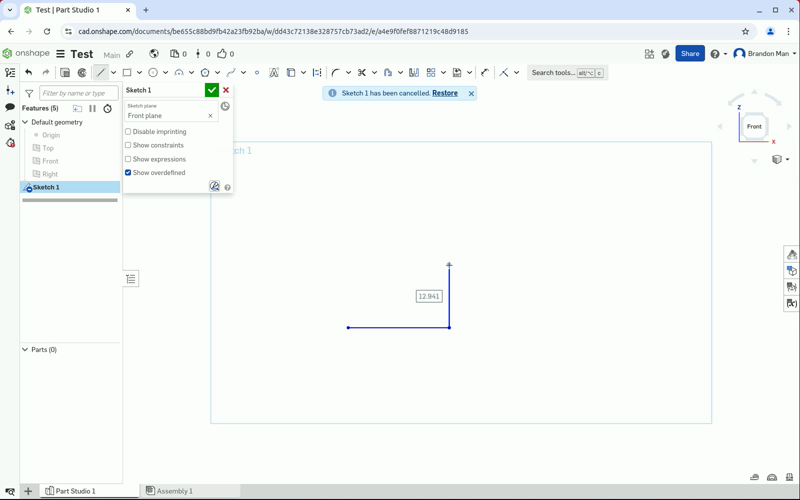
mouse_move(479, 264)
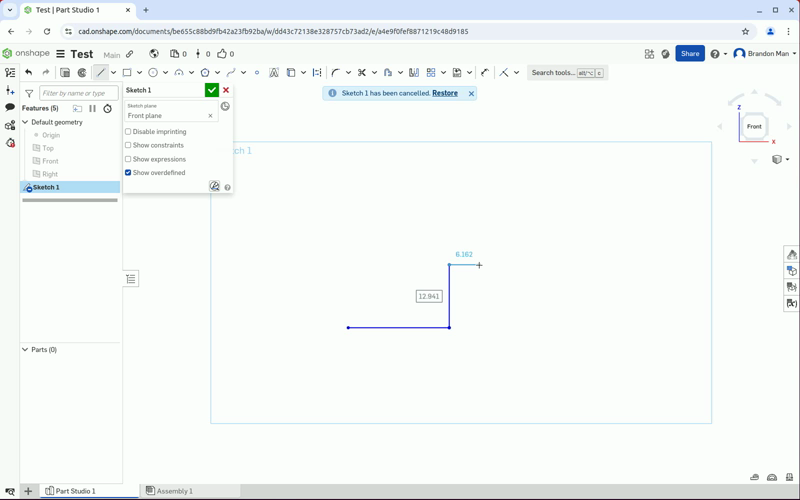
mouse_move(449, 238)
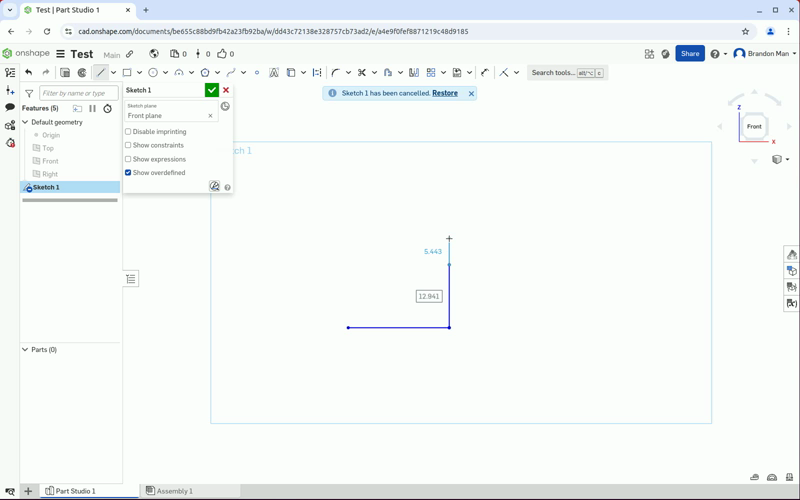
click(449, 238)
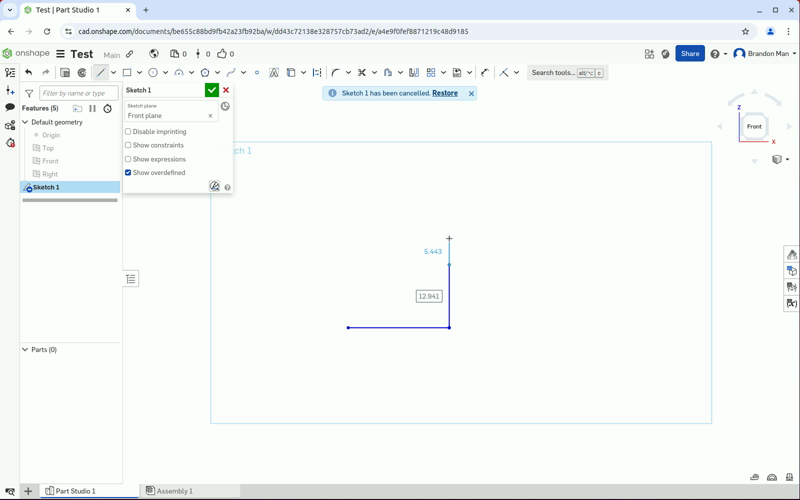
key_up(shift)
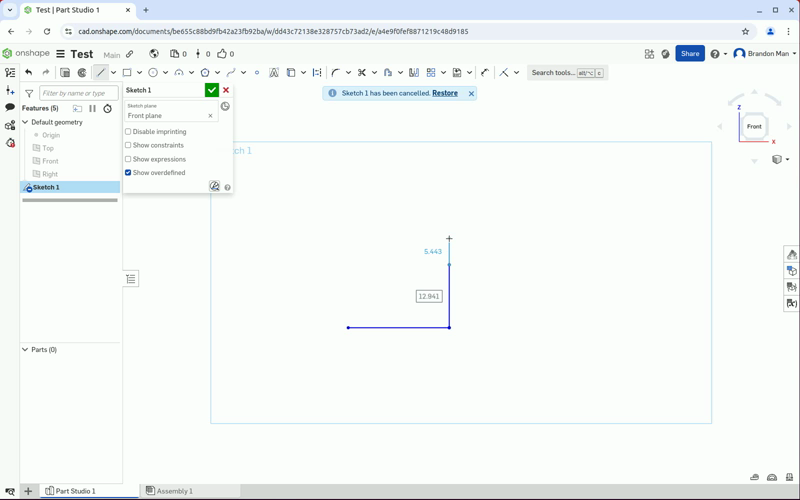
key_down(shift)
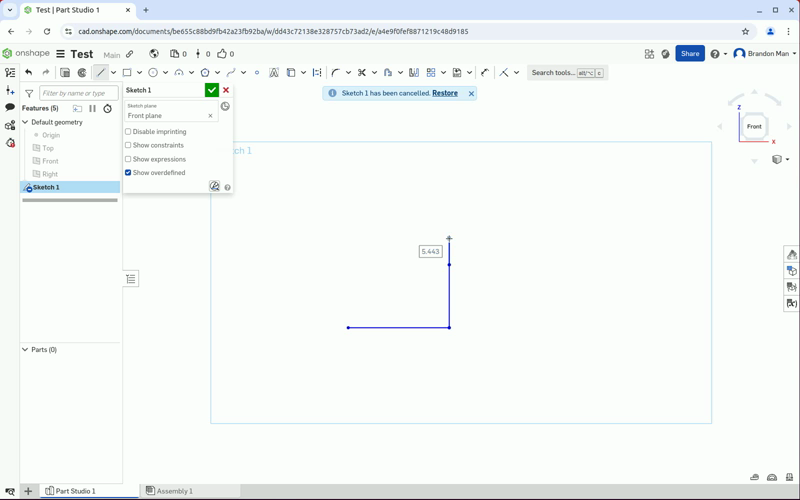
mouse_move(348, 238)
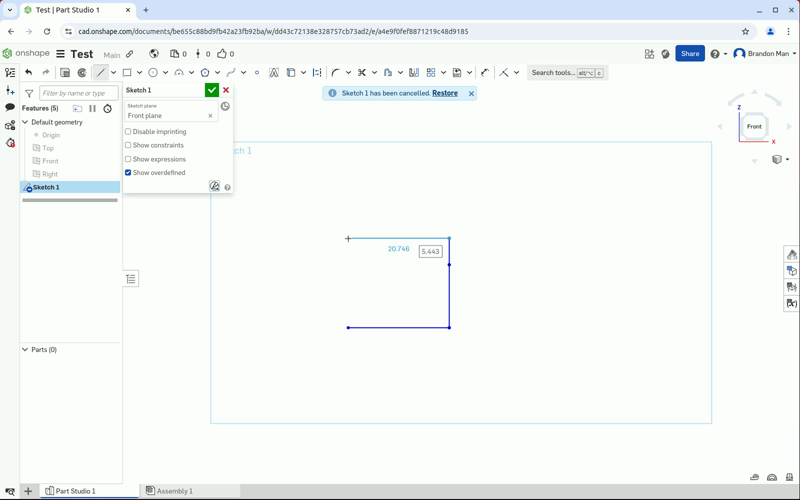
click(348, 238)
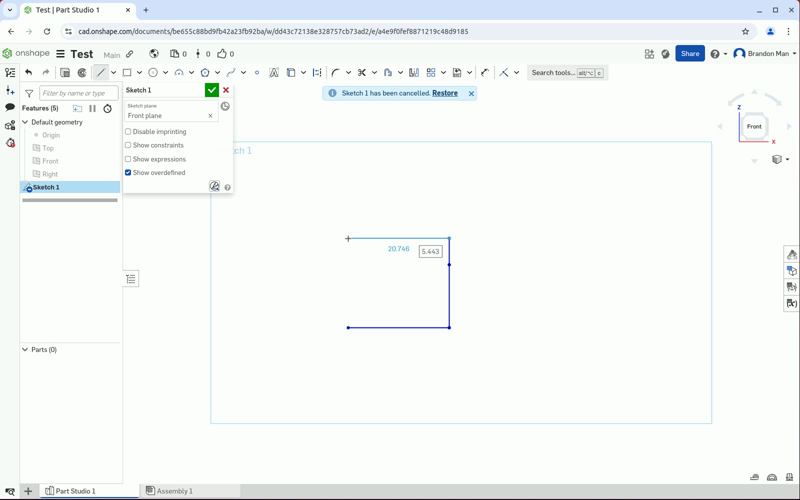
key_up(shift)
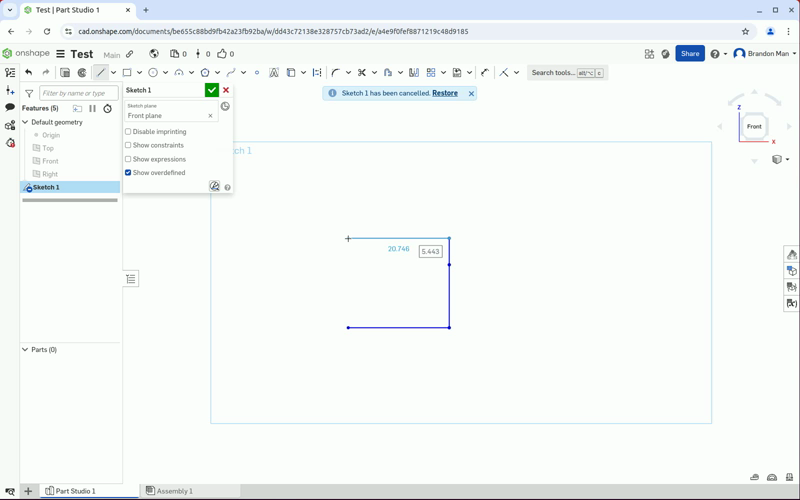
key_down(shift)
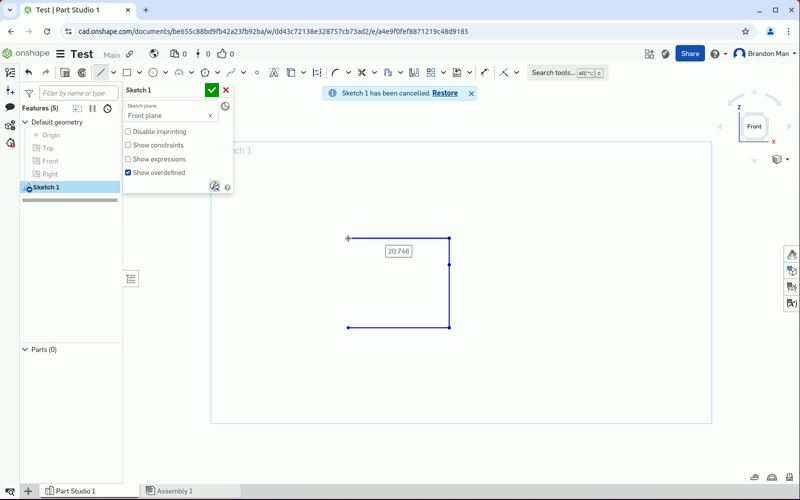
mouse_move(348, 327)
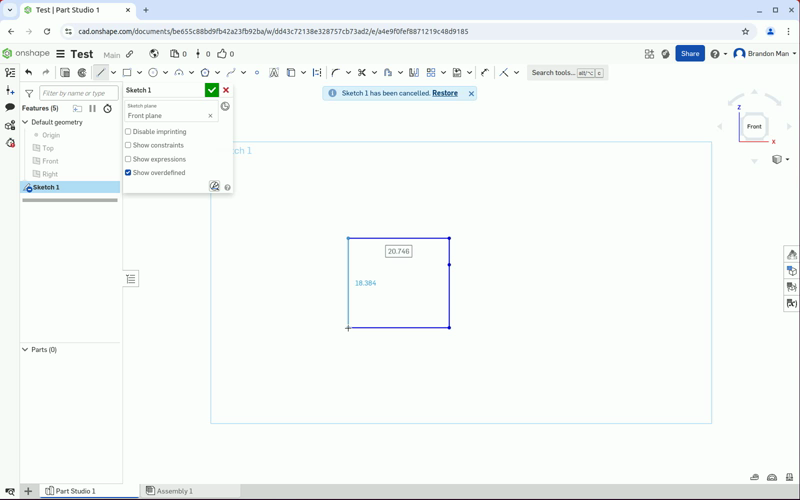
key_up(shift)
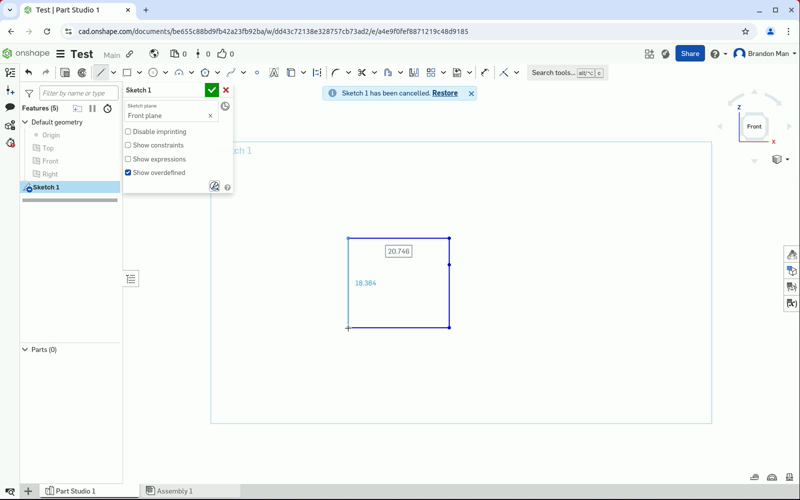
click(348, 327)
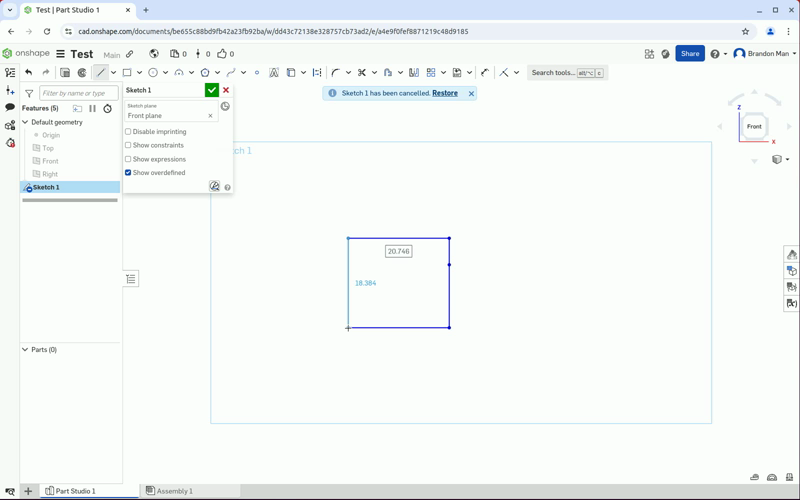
key(esc)
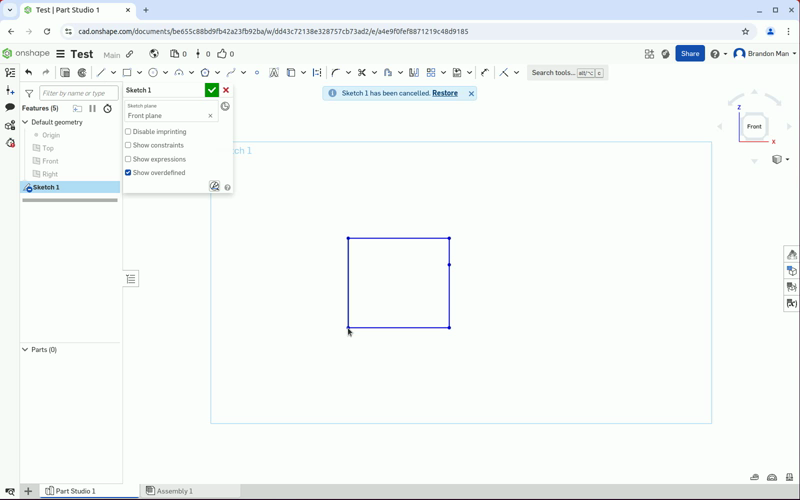
mouse_move(421, 317)
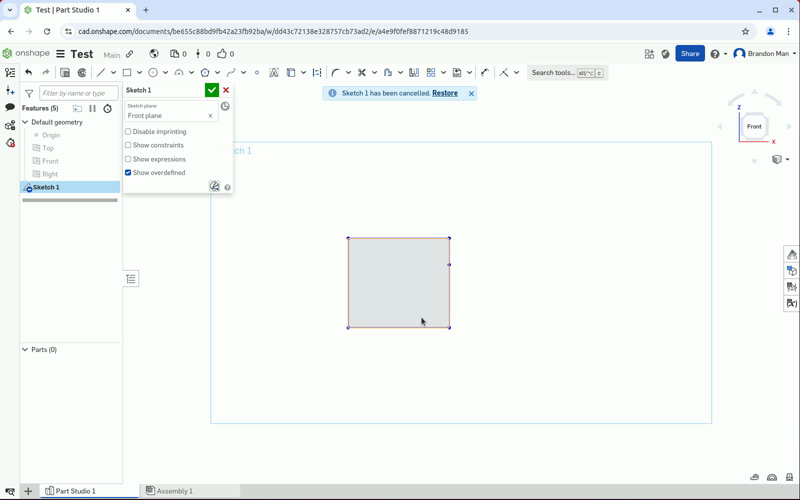
click(421, 317)
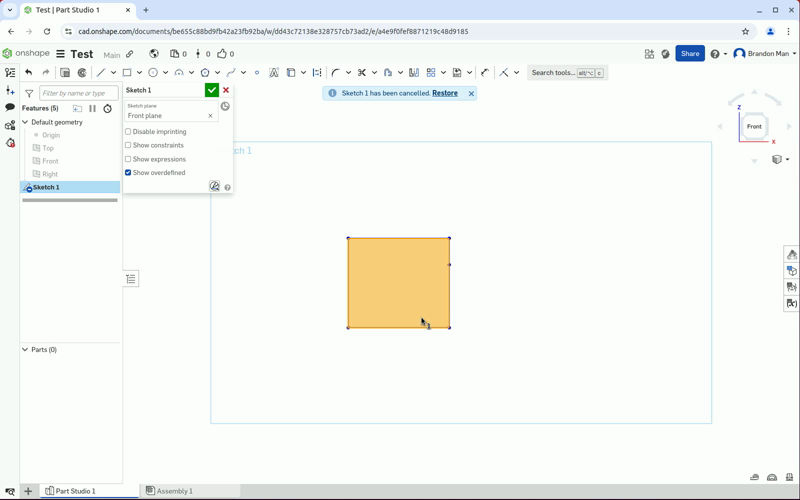
mouse_move(73, 352)
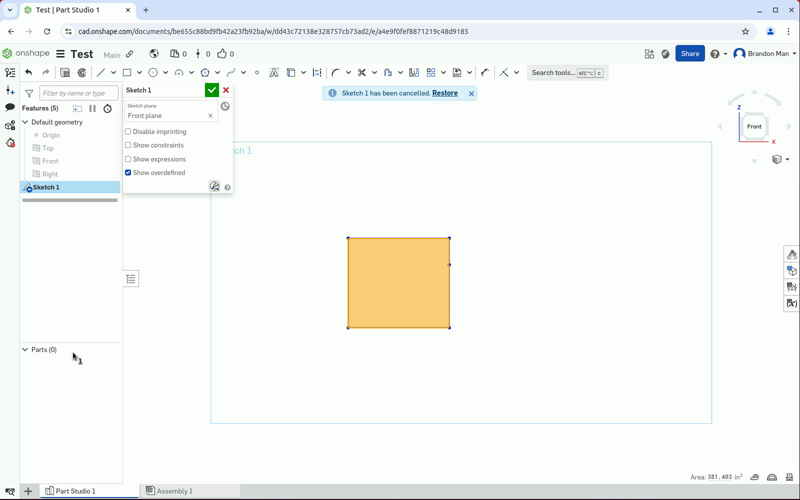
key(shift+y)
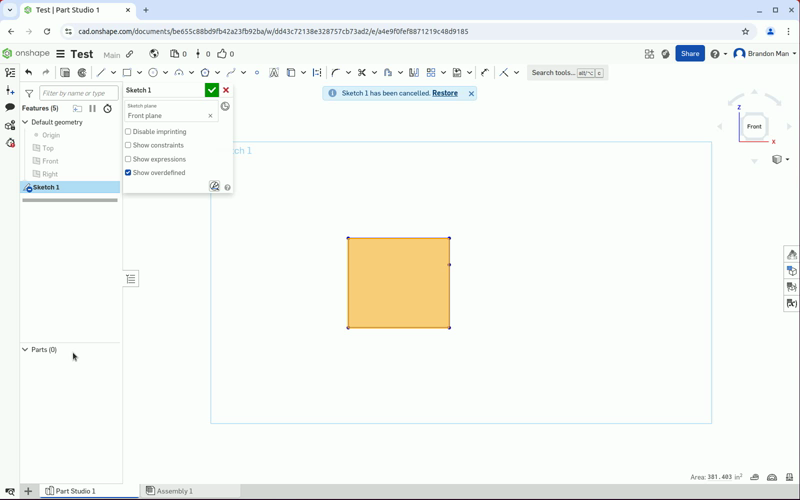
key(shift+e)
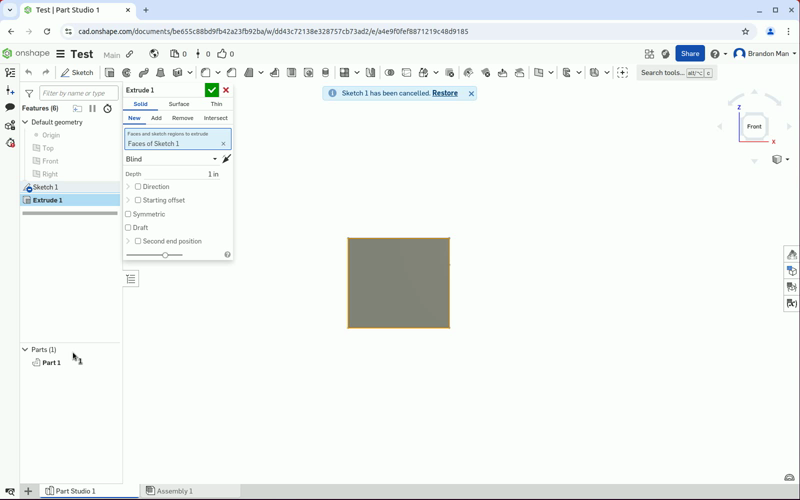
mouse_move(143, 106)
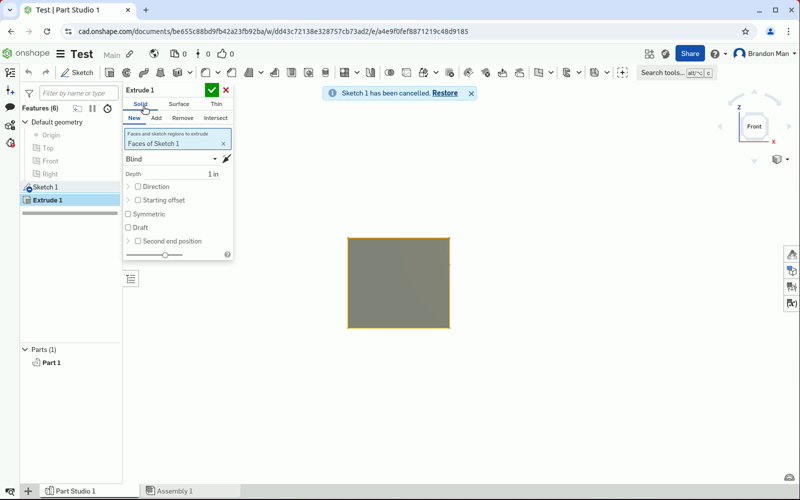
click(143, 106)
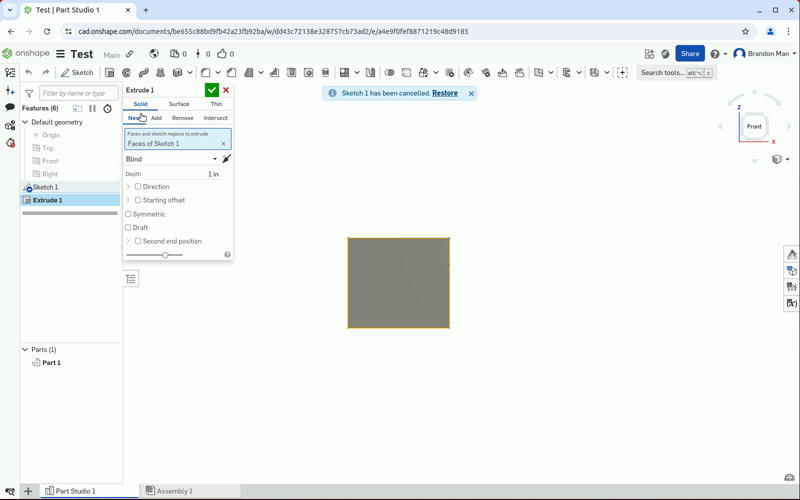
mouse_move(137, 120)
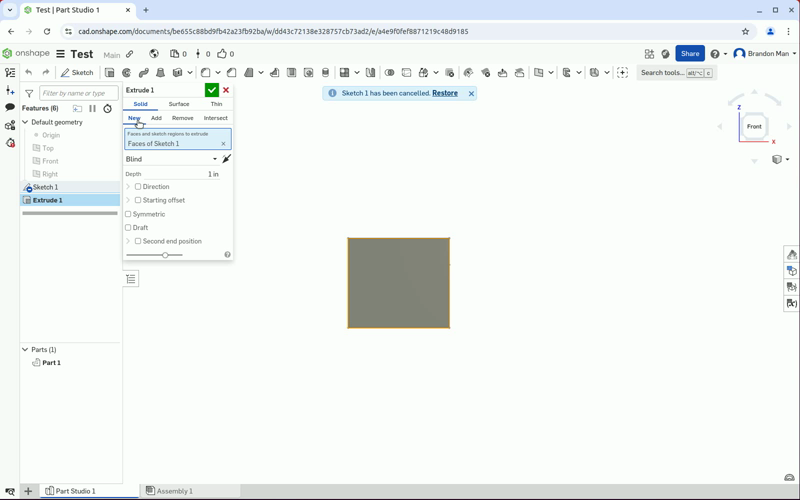
click(137, 120)
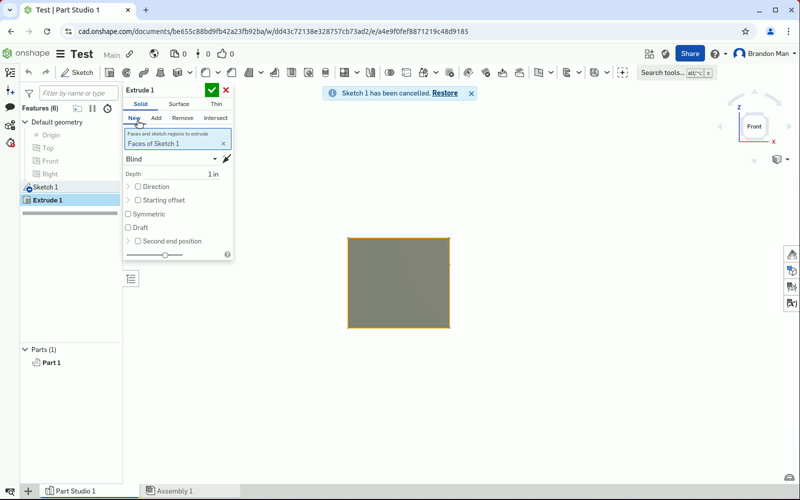
key(tab, 4)
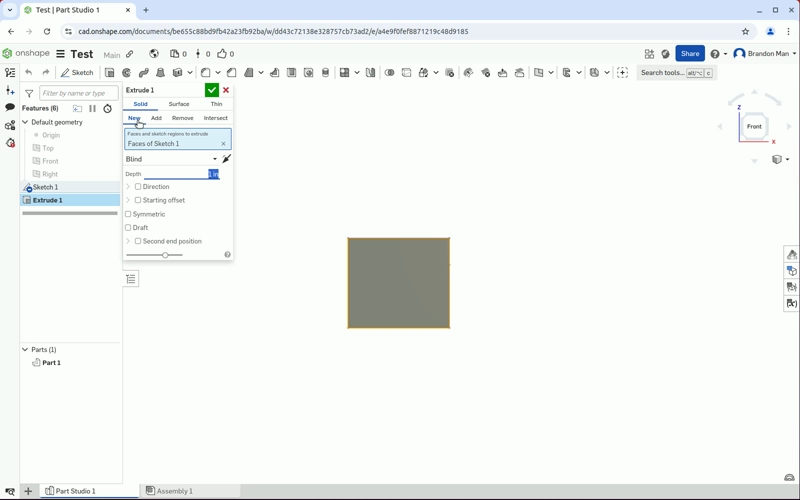
text(0.963)
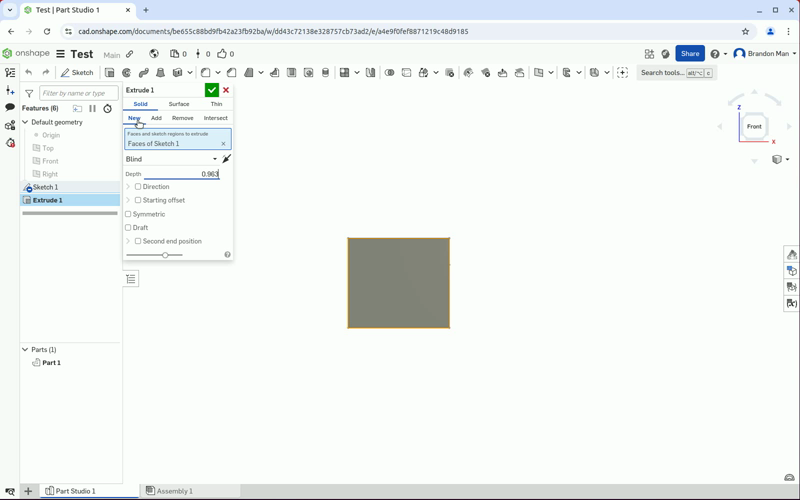
key(enter)
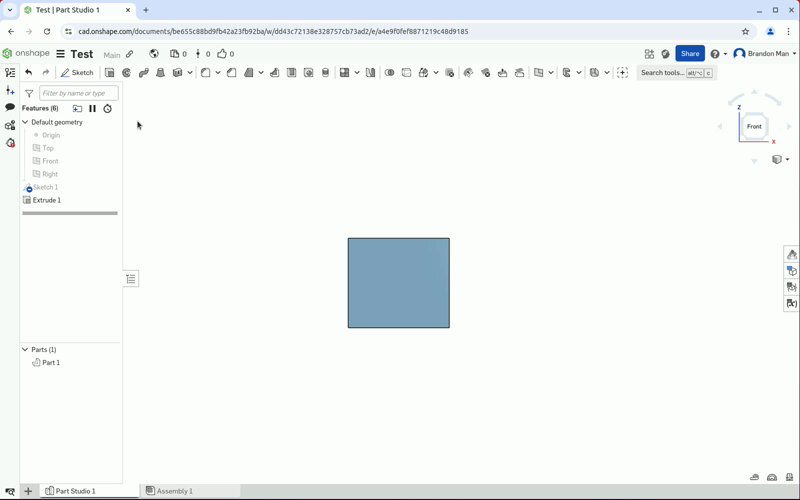
key(shift+h)
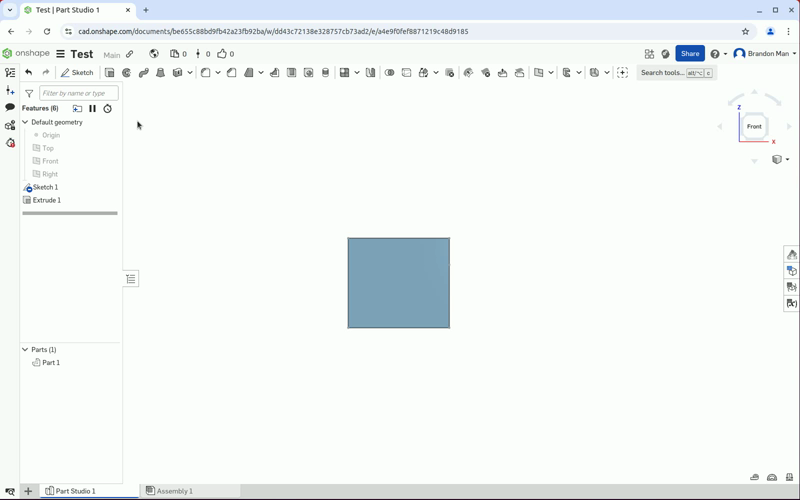
key(shift+h)
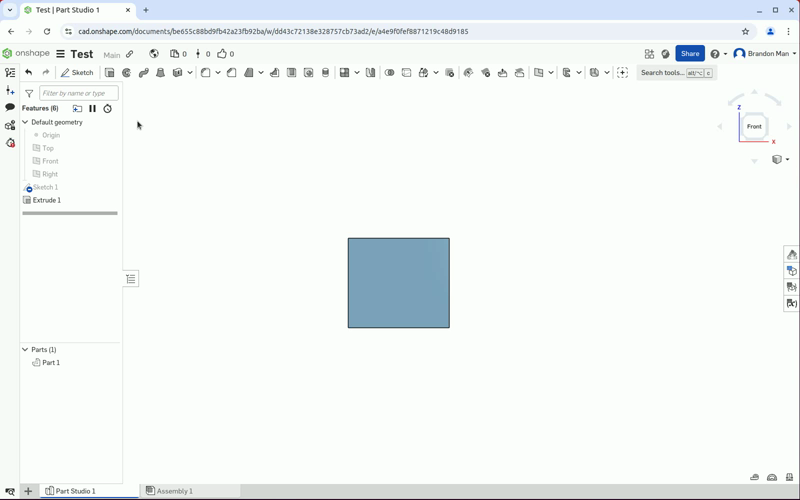
mouse_move(73, 189)
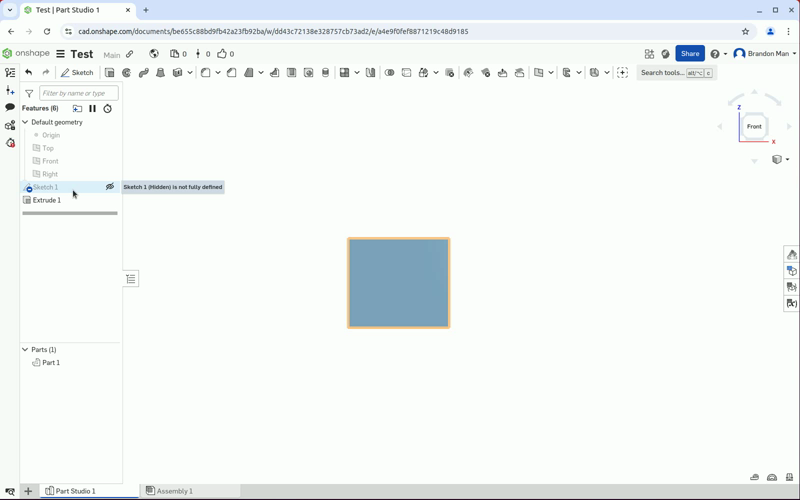
click(73, 189)
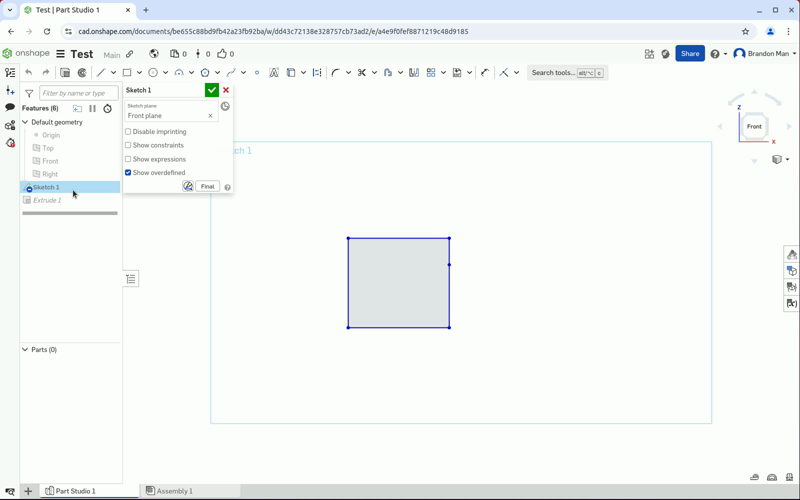
mouse_move(229, 92)
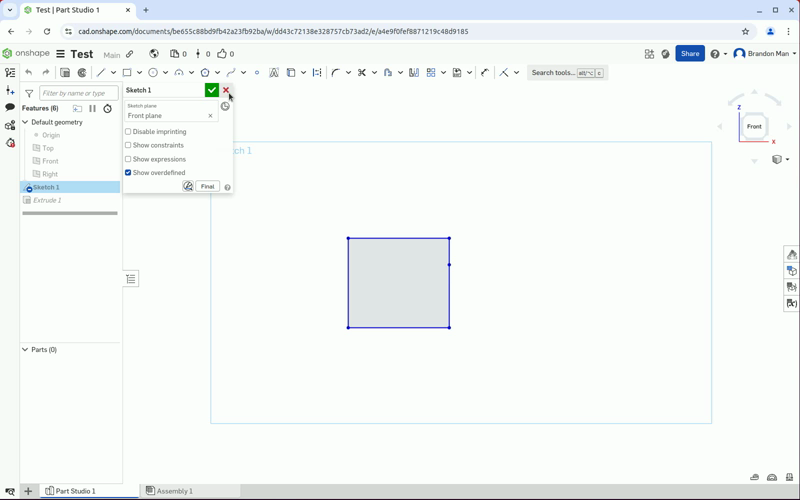
click(229, 92)
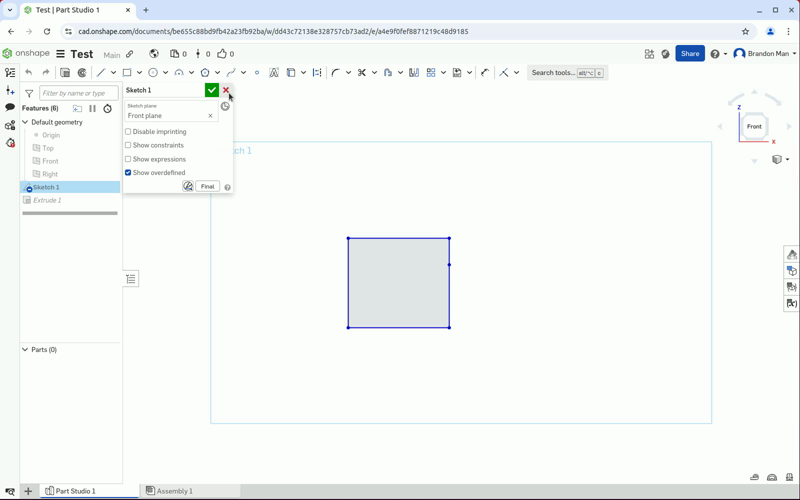
key(shift+s)
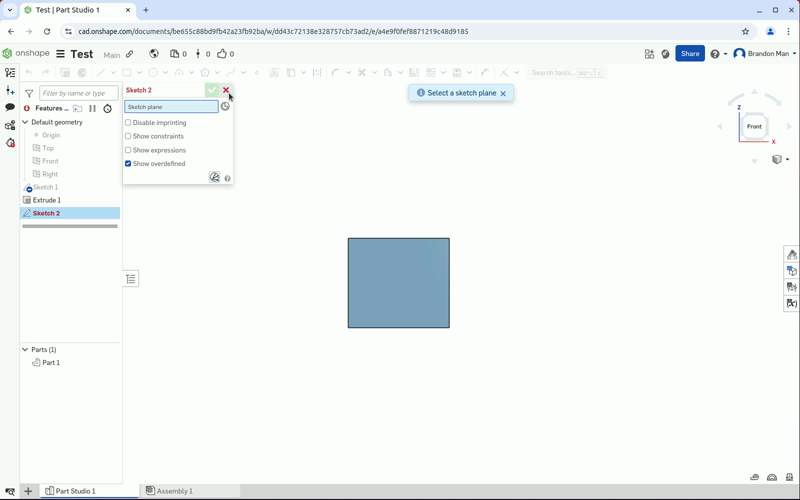
mouse_move(73, 163)
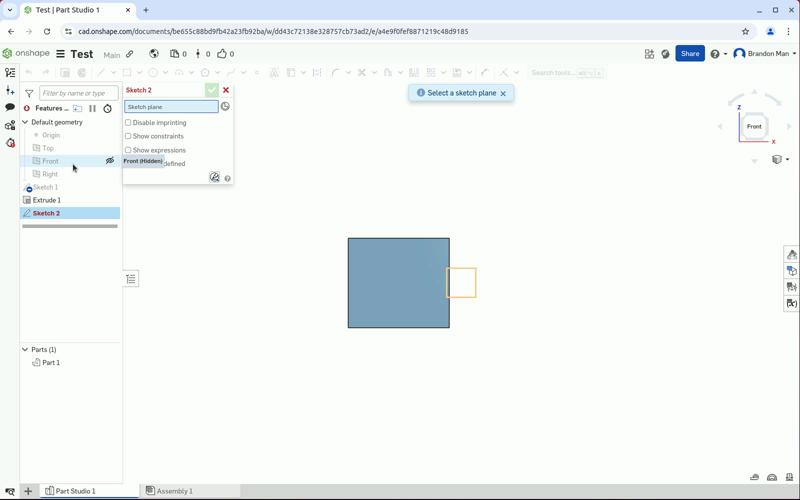
click(73, 163)
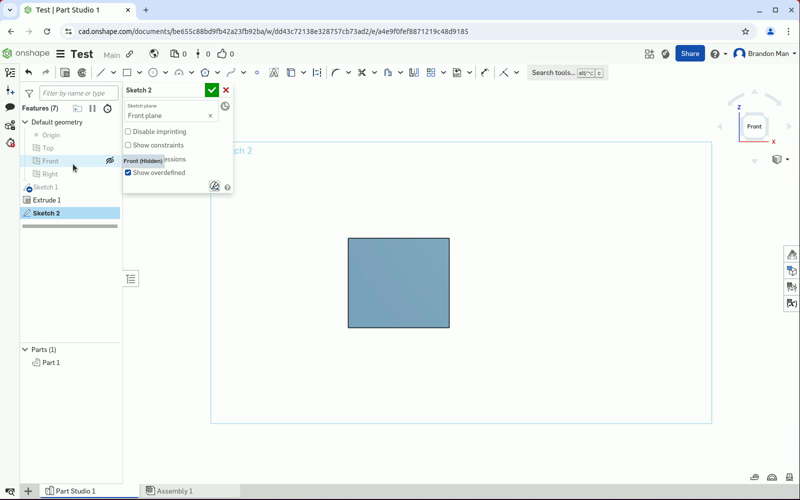
mouse_move(73, 352)
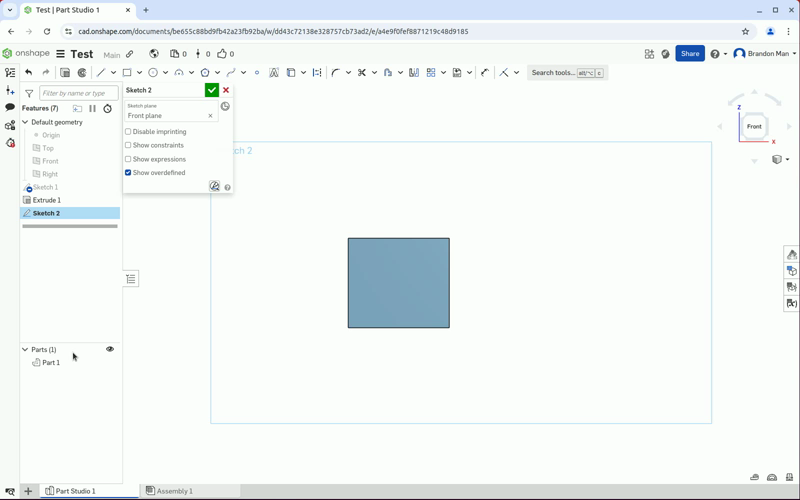
key(y)
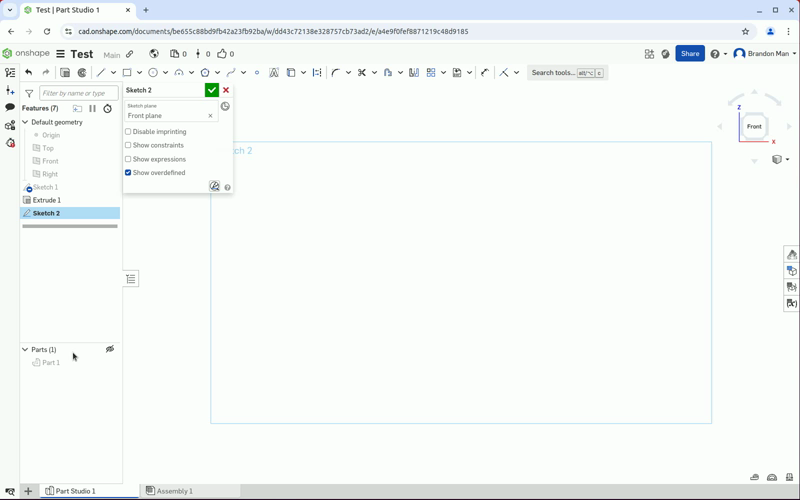
key(l)
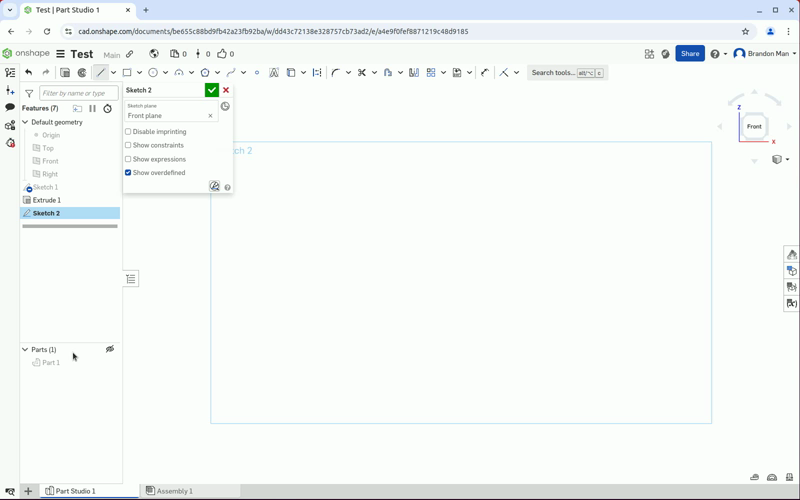
key_down(shift)
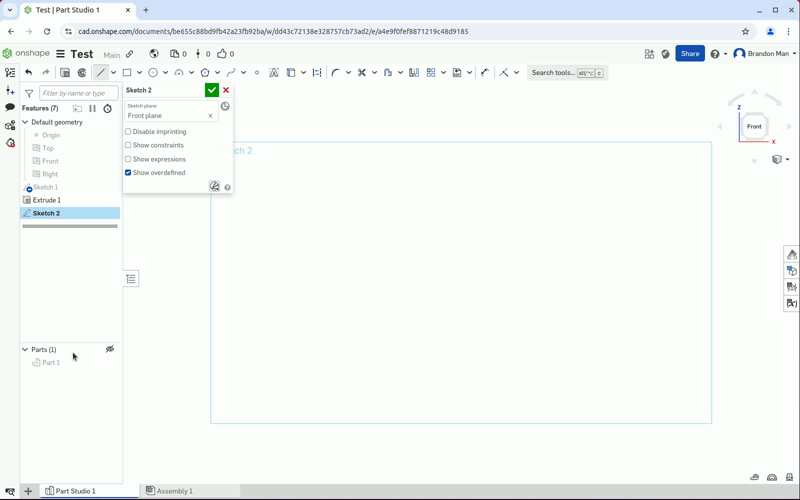
mouse_move(472, 327)
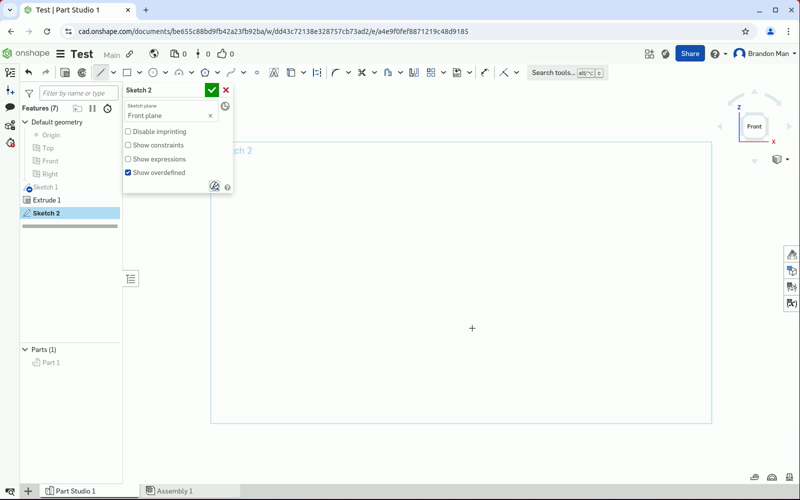
click(472, 327)
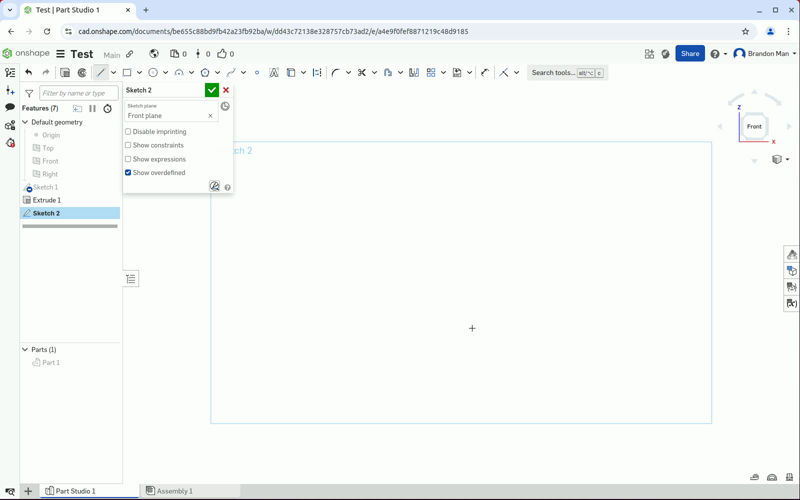
key_up(shift)
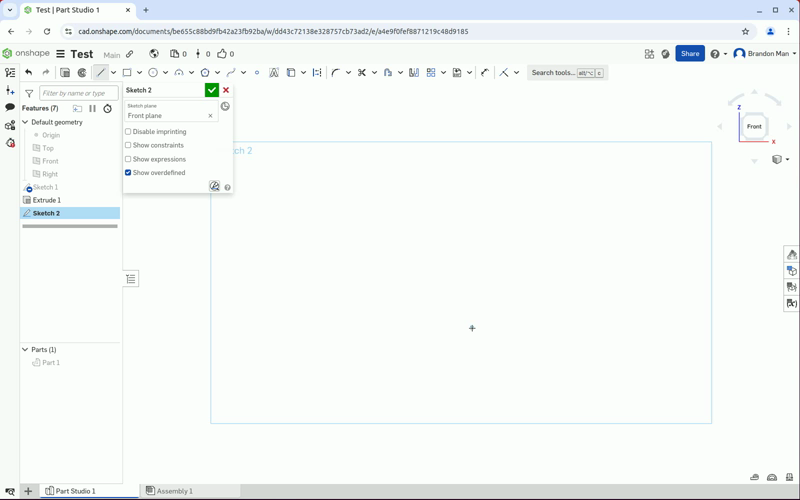
key_down(shift)
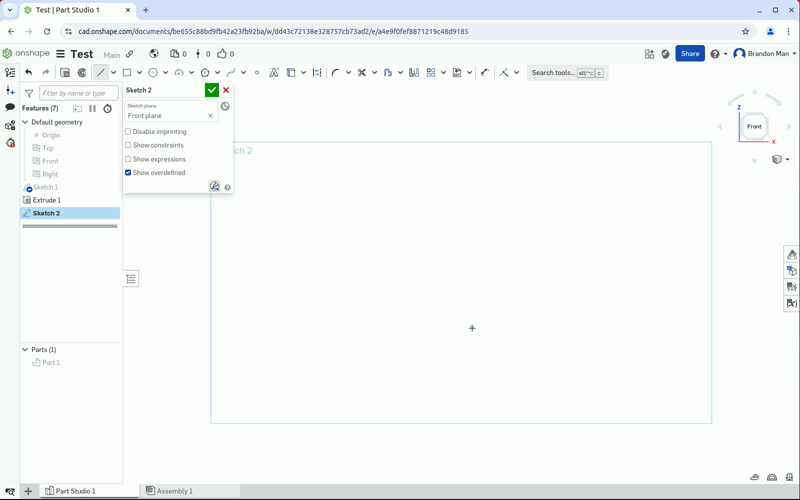
mouse_move(573, 327)
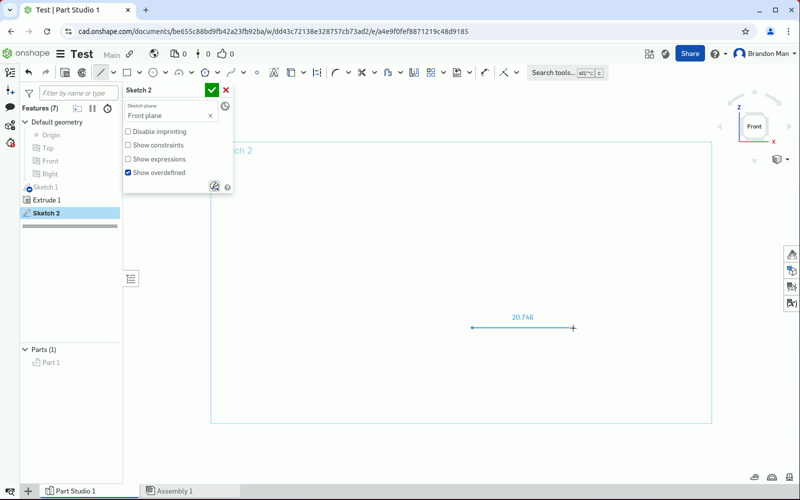
click(573, 327)
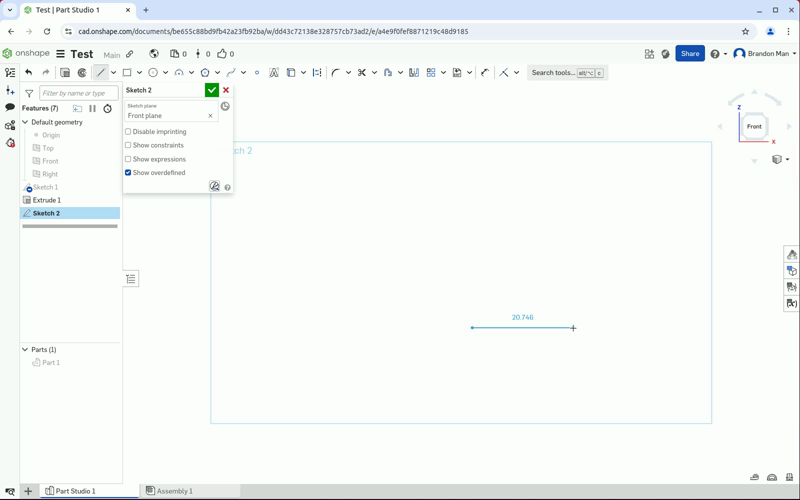
key_up(shift)
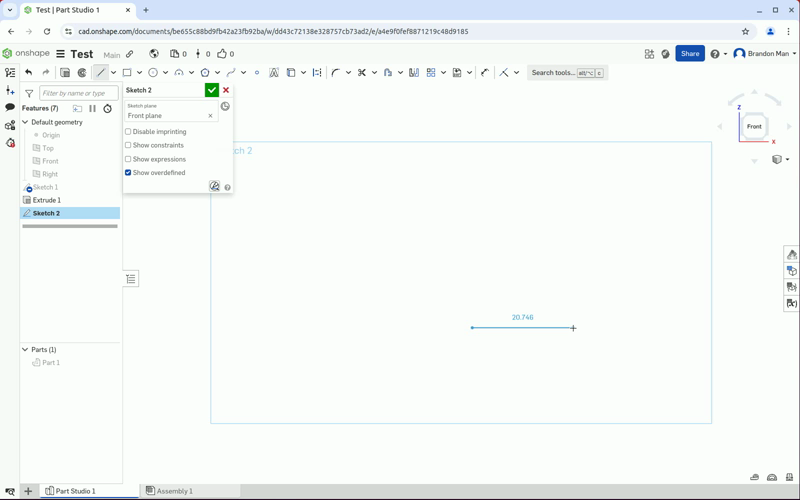
key_down(shift)
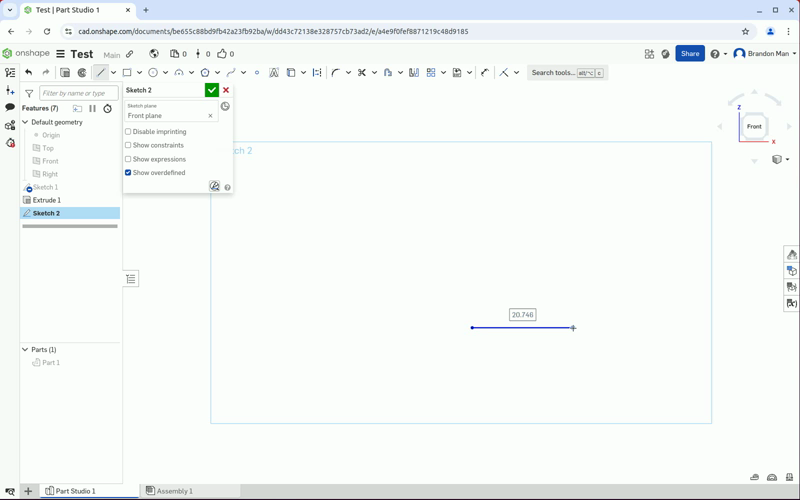
mouse_move(573, 238)
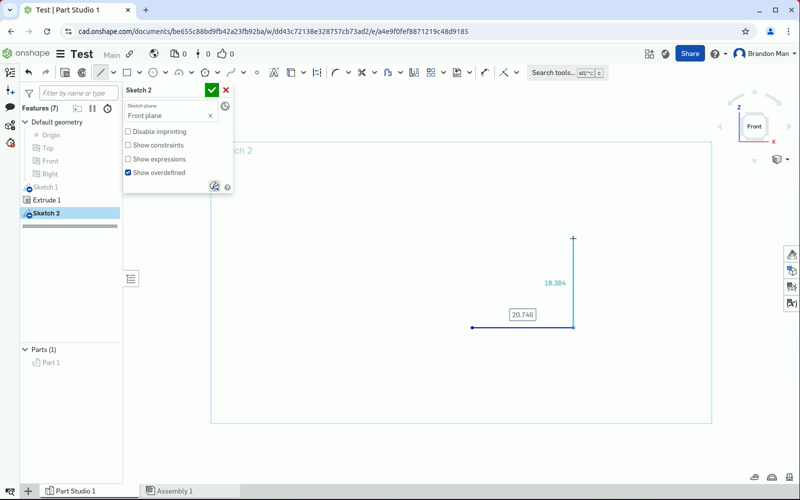
click(573, 238)
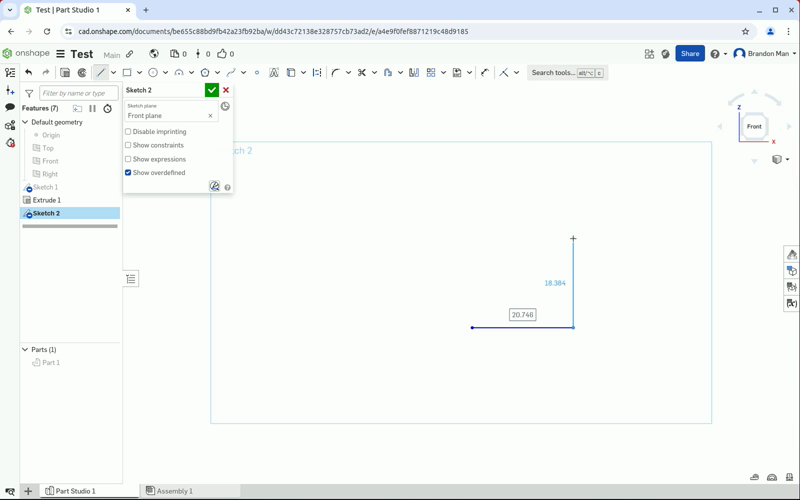
key_up(shift)
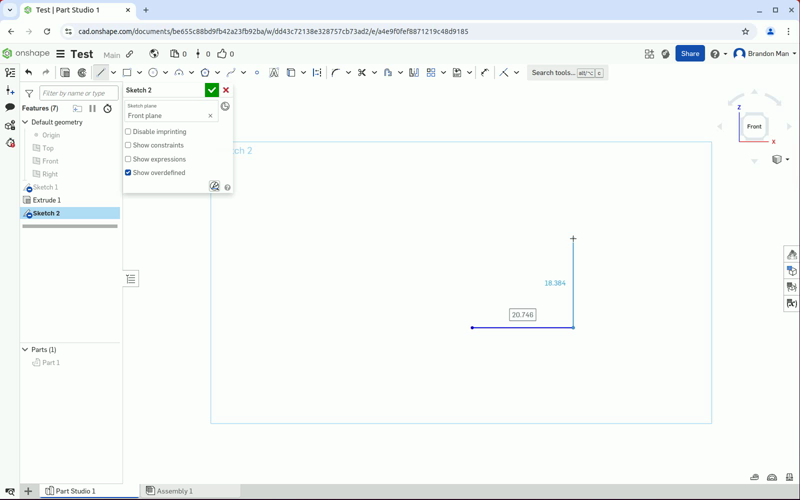
key_down(shift)
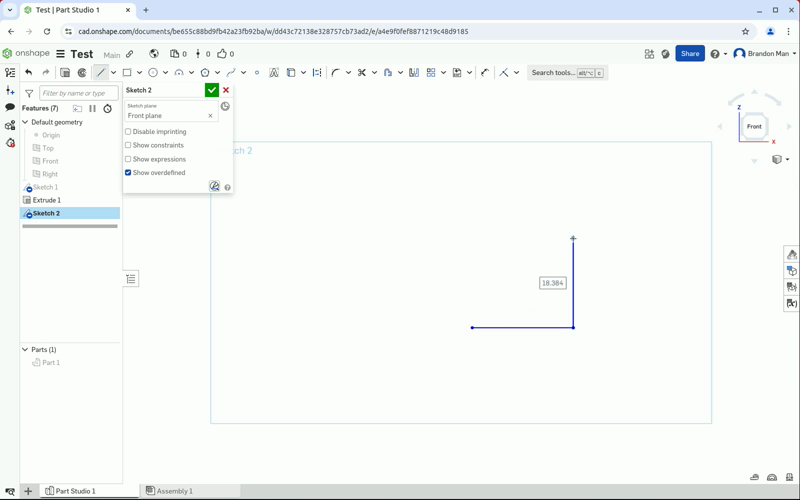
mouse_move(472, 238)
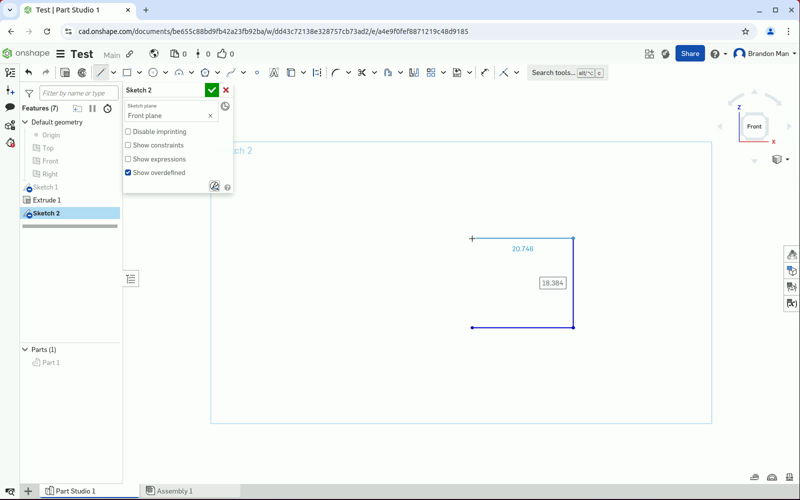
click(472, 238)
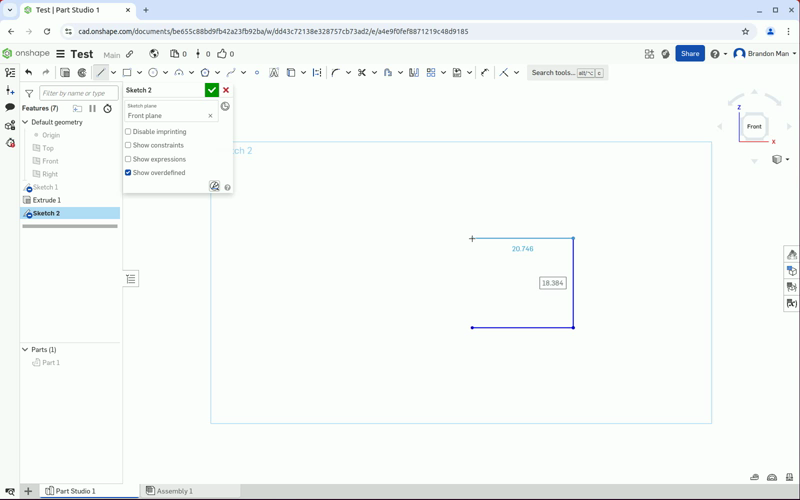
key_up(shift)
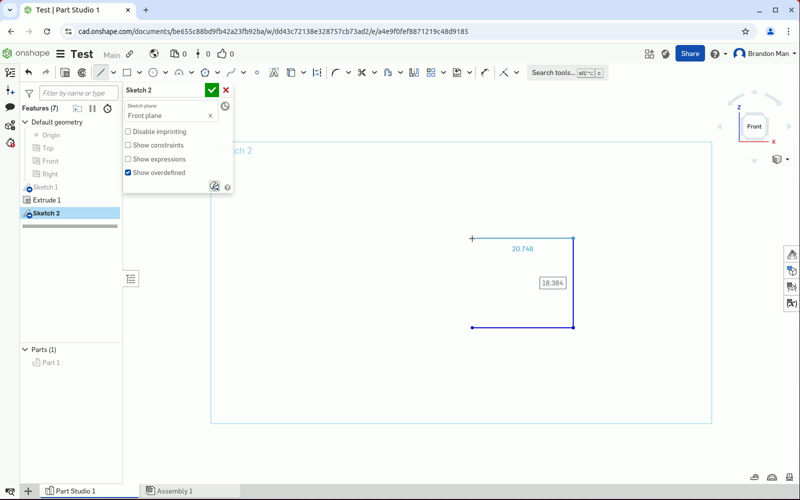
key_down(shift)
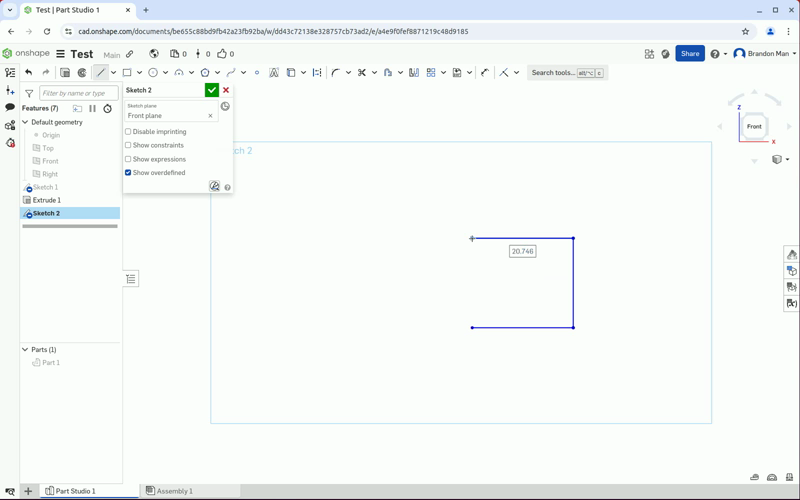
mouse_move(502, 238)
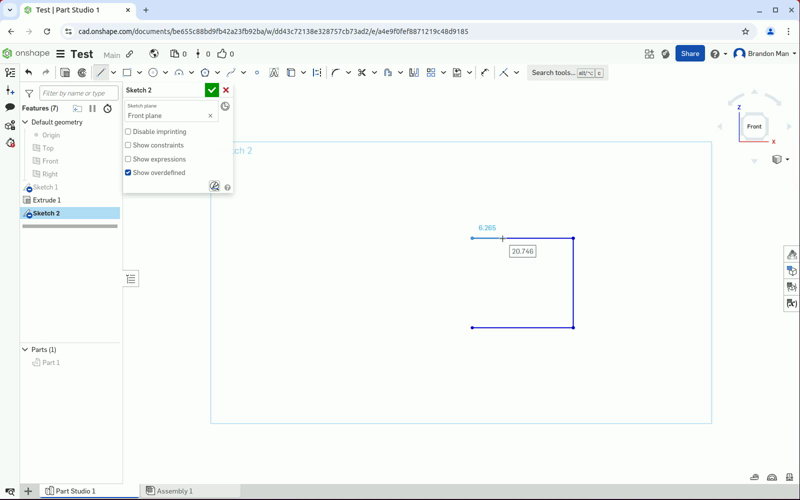
mouse_move(472, 264)
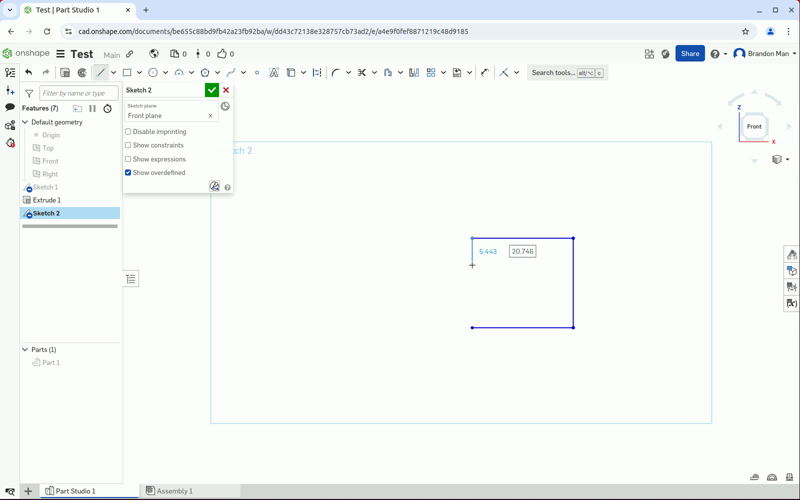
click(472, 264)
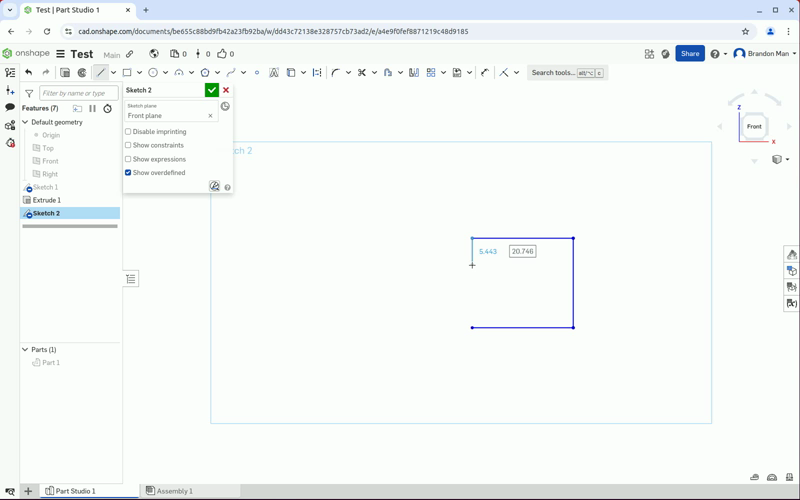
key_up(shift)
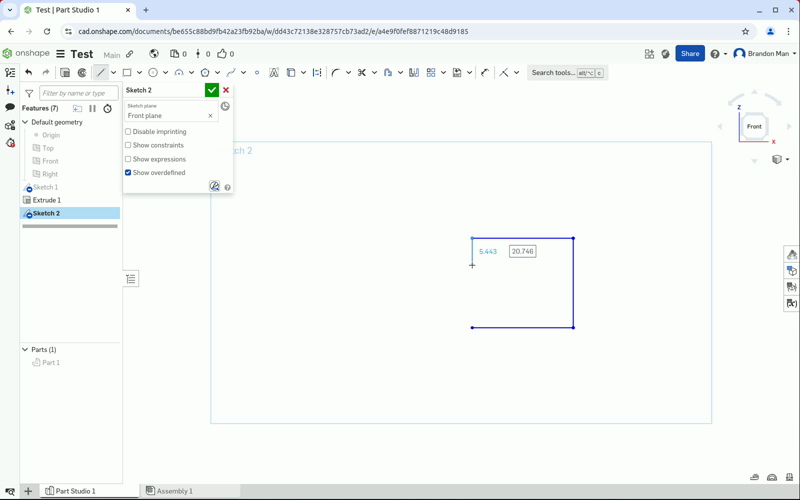
key_down(shift)
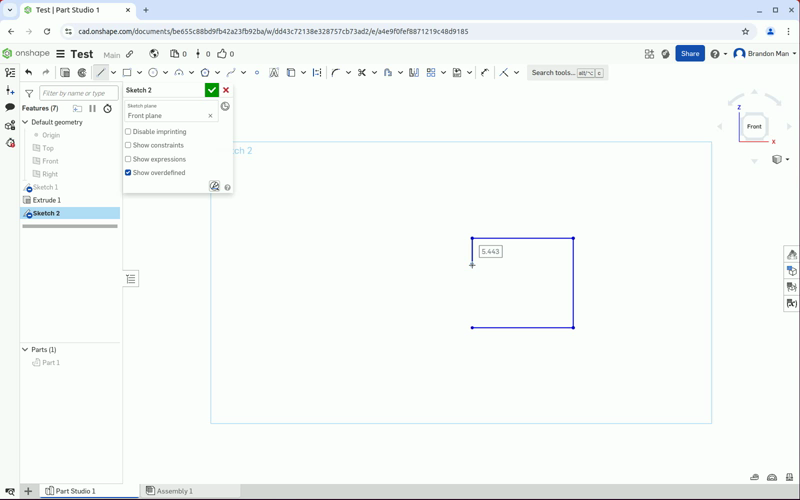
mouse_move(472, 327)
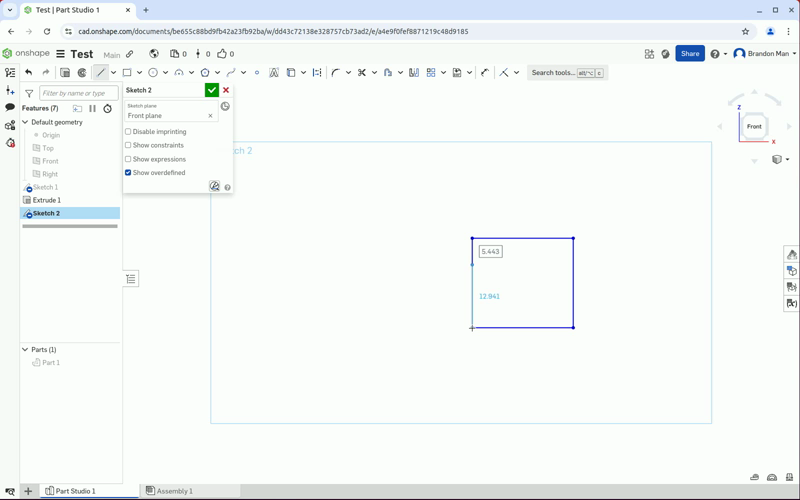
key_up(shift)
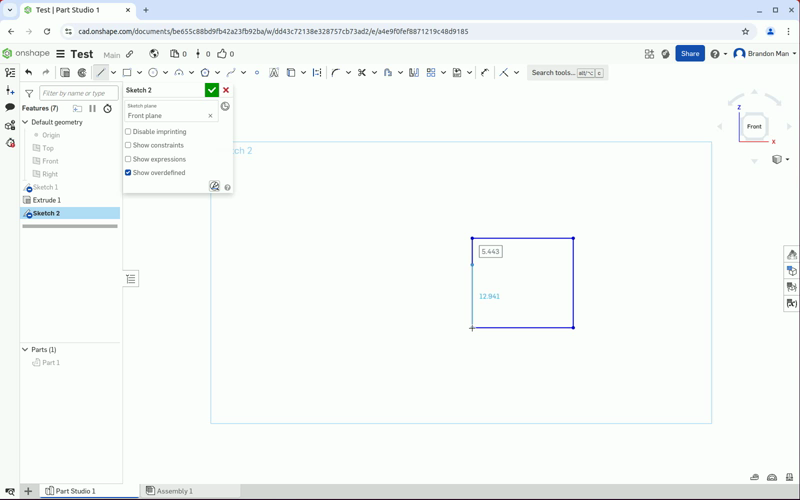
click(472, 327)
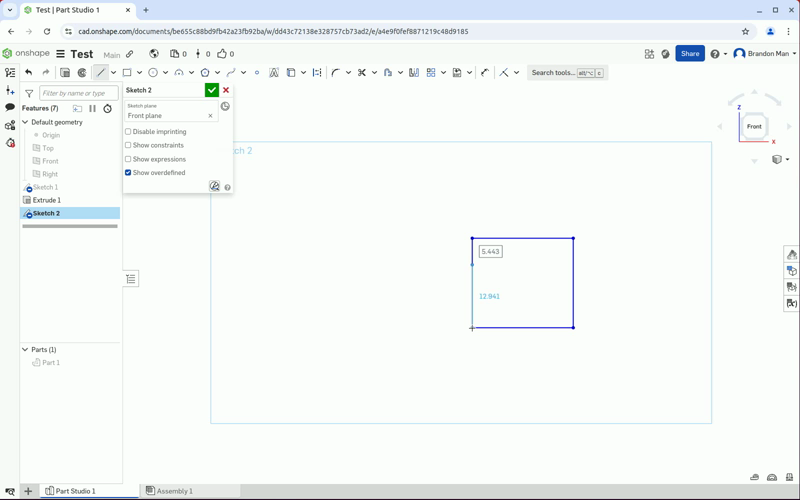
key(esc)
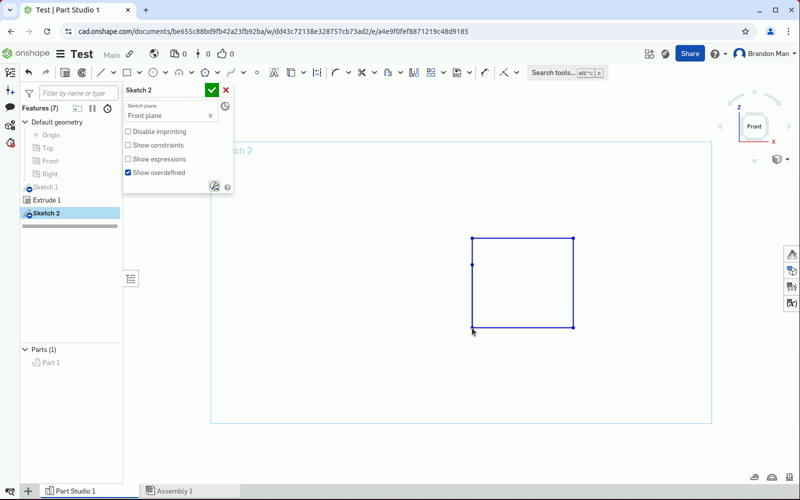
mouse_move(510, 269)
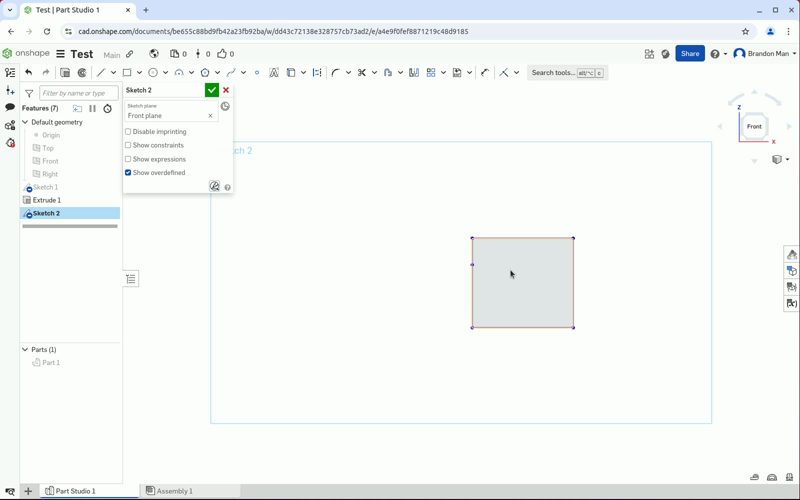
click(510, 269)
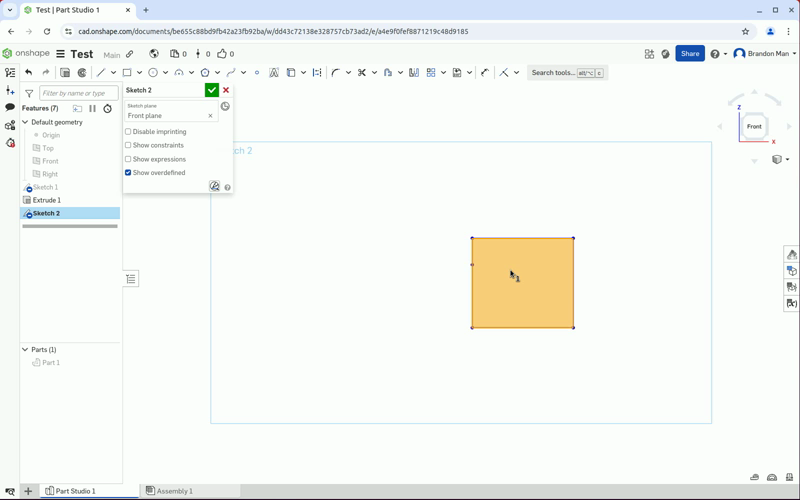
mouse_move(73, 352)
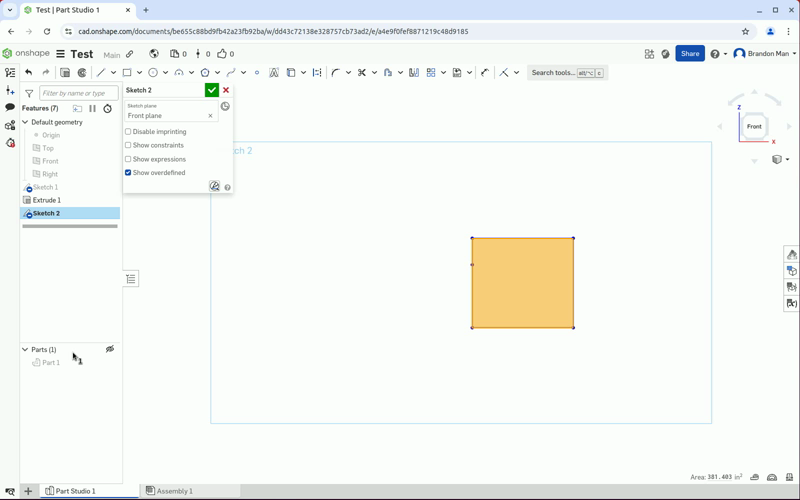
key(shift+y)
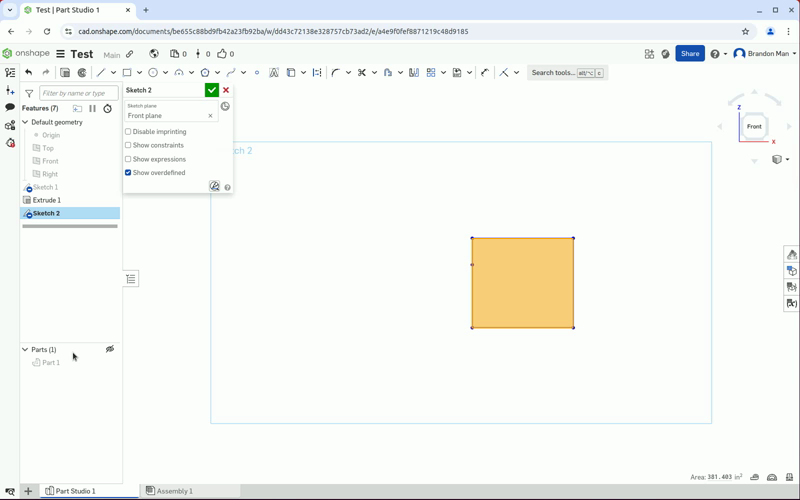
key(shift+e)
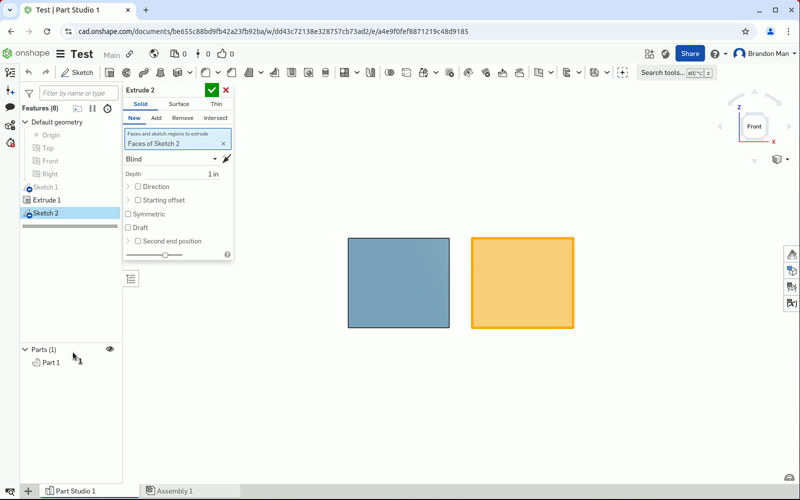
mouse_move(143, 106)
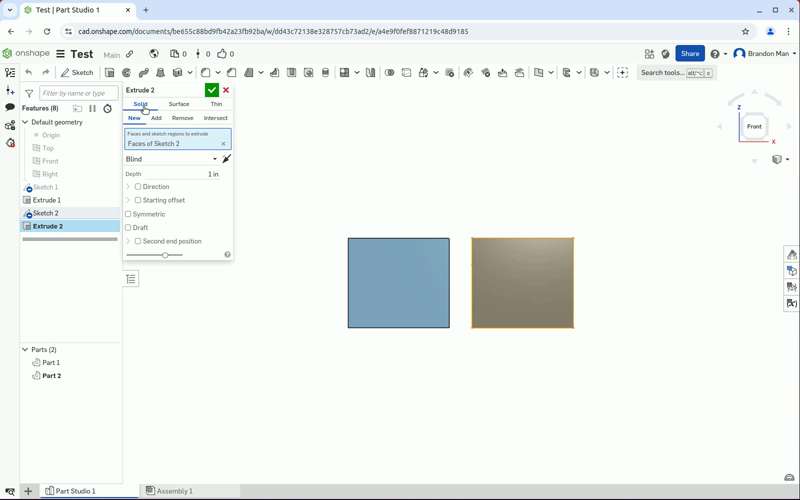
click(143, 106)
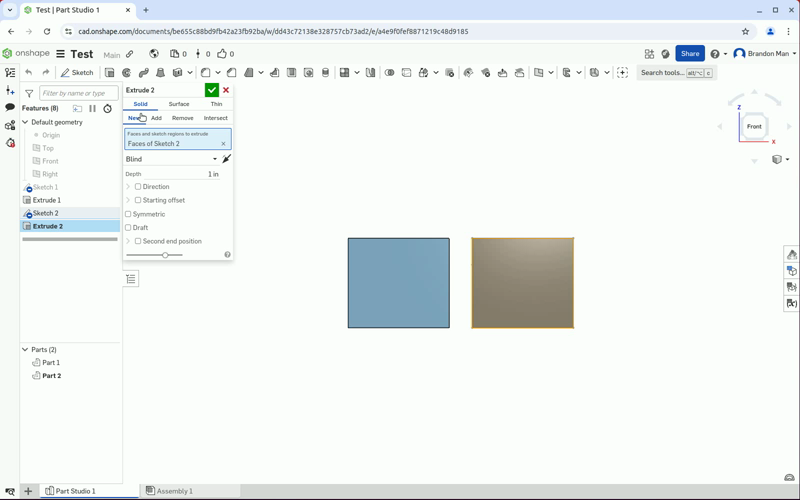
mouse_move(137, 120)
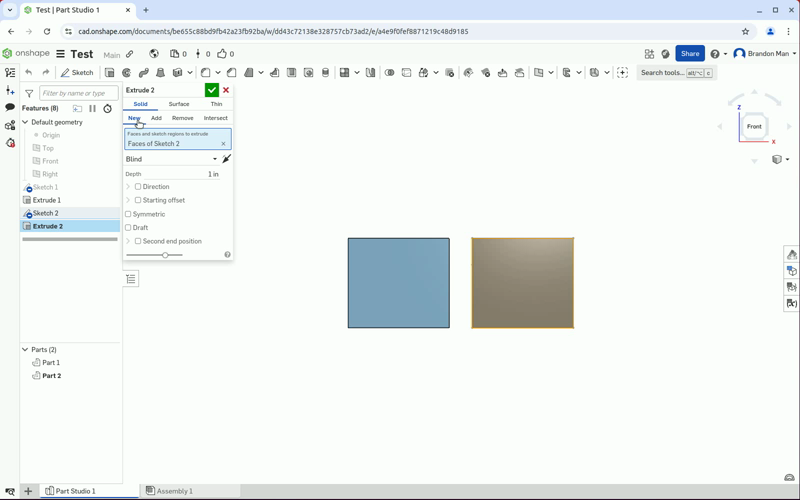
click(137, 120)
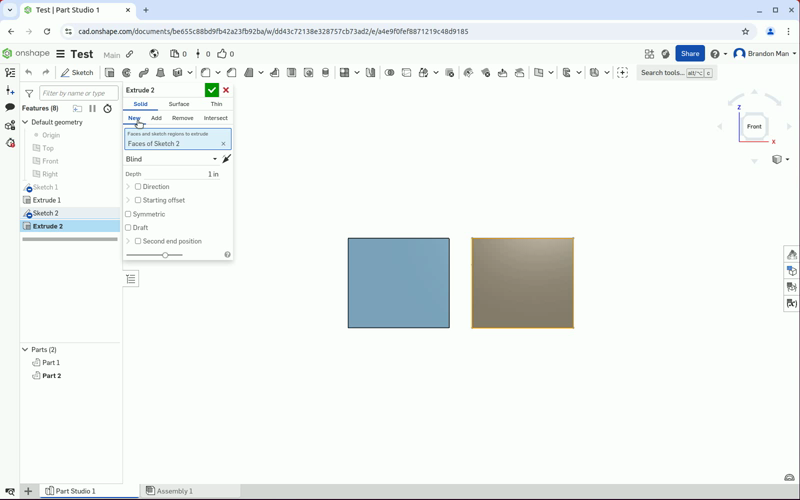
key(tab, 4)
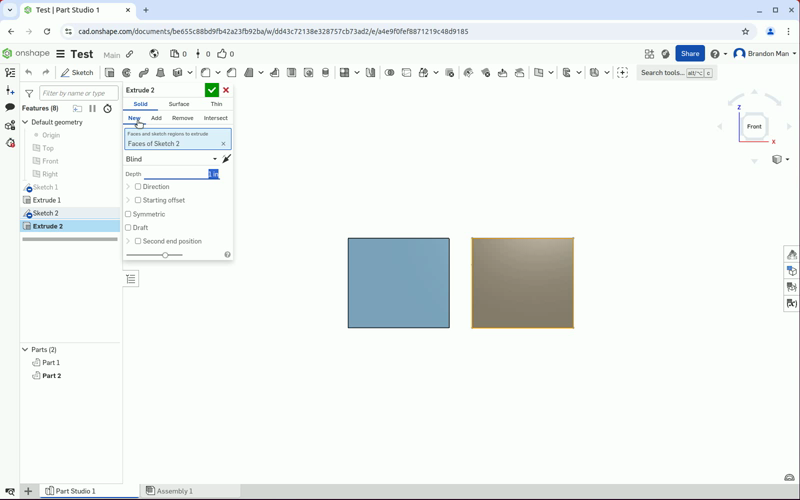
text(0.963)
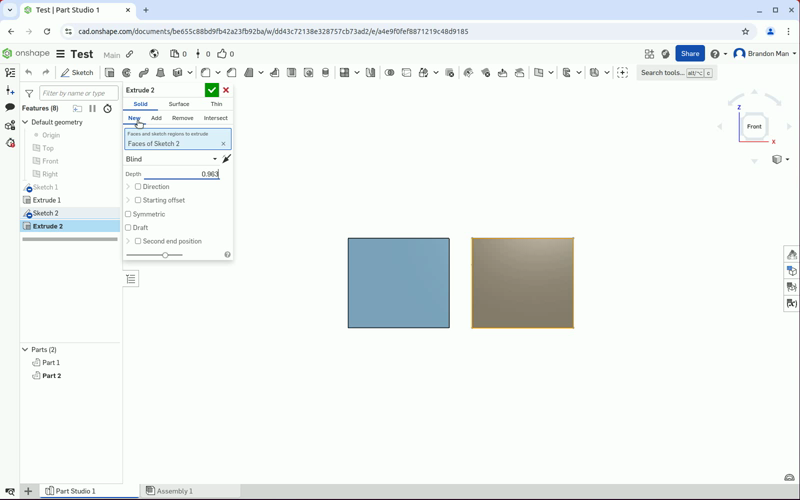
key(enter)
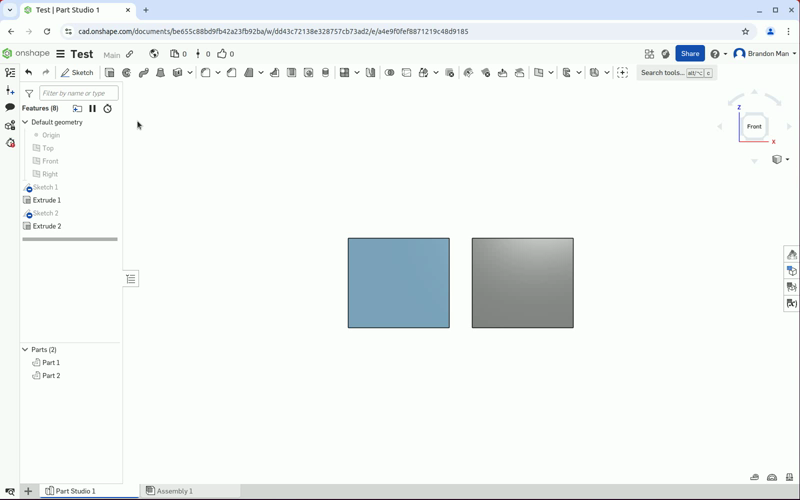
key(shift+h)
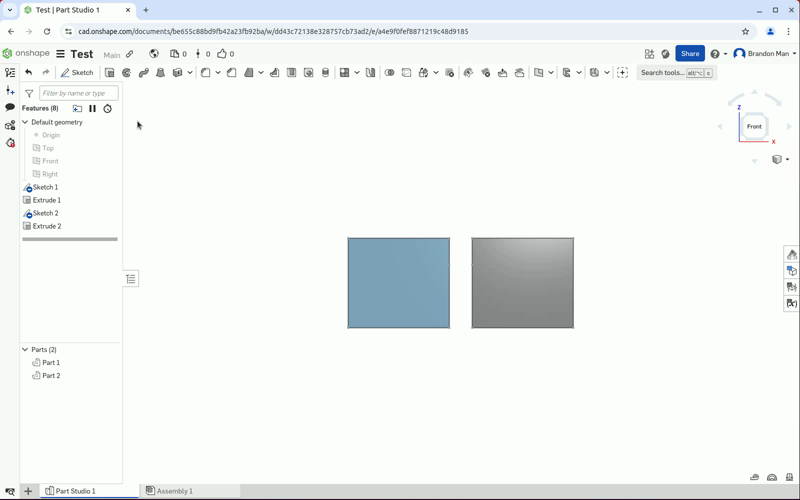
key(shift+h)
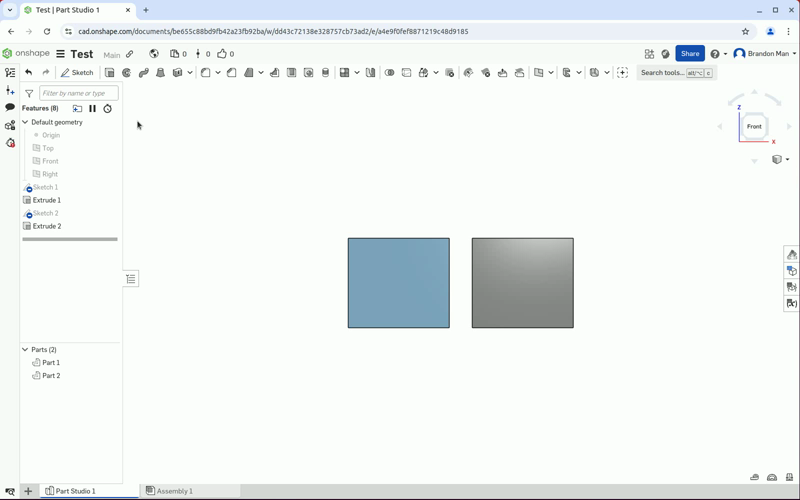
mouse_move(73, 189)
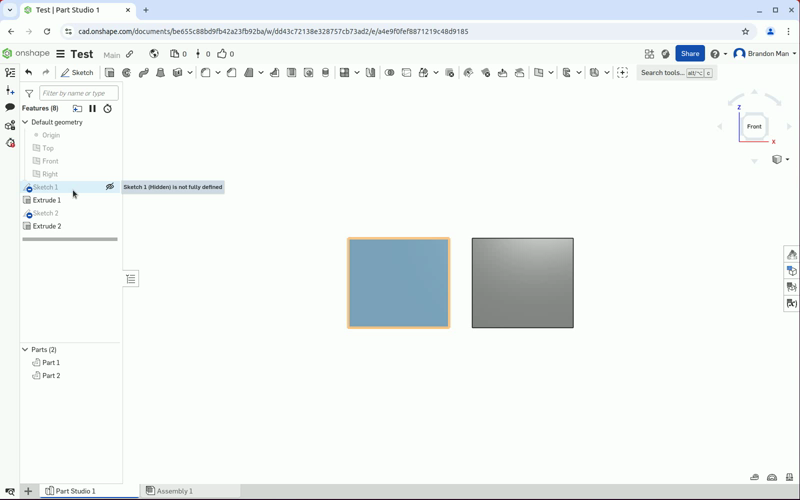
click(73, 189)
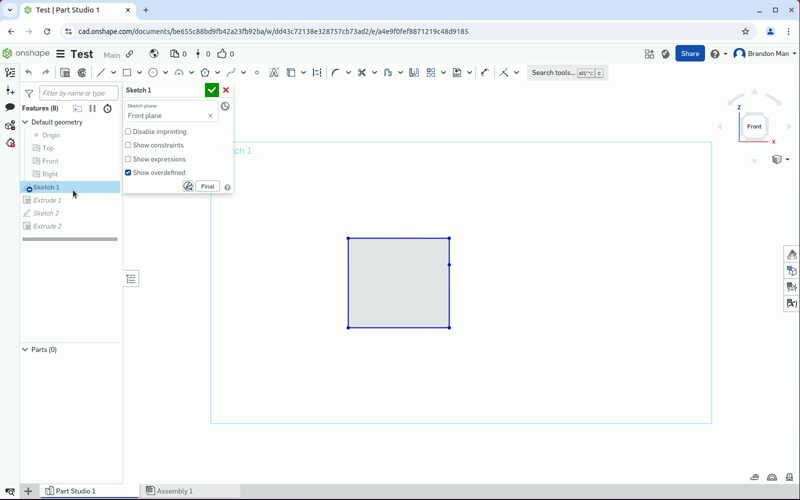
mouse_move(229, 92)
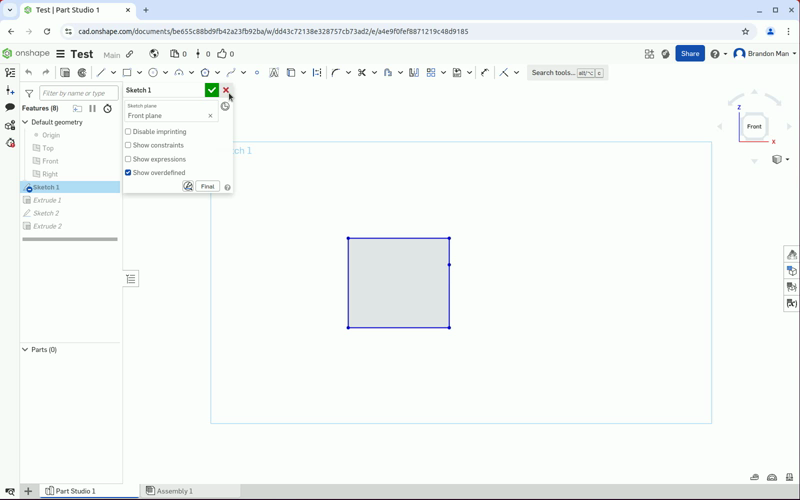
click(229, 92)
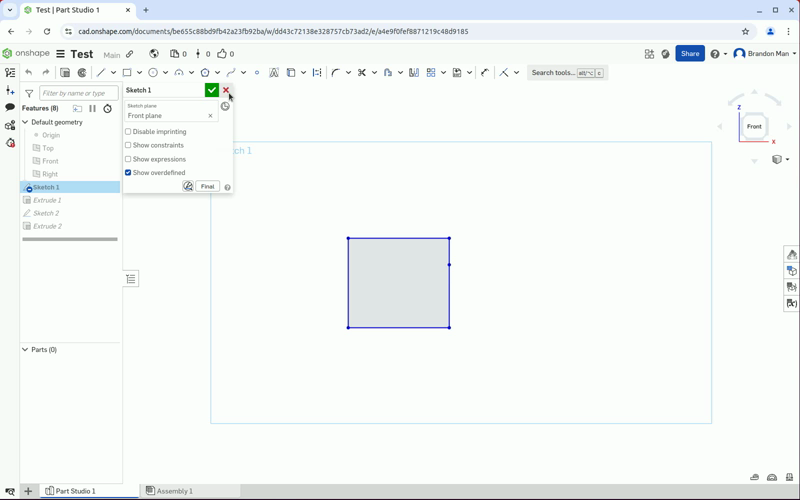
key(shift+s)
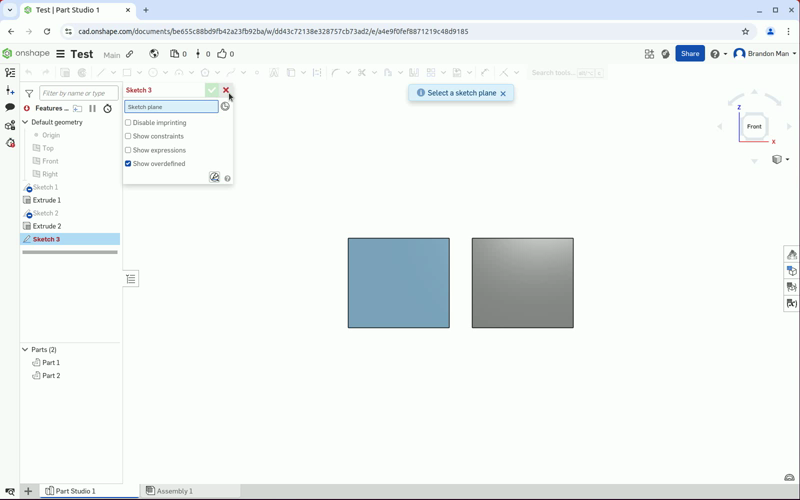
mouse_move(73, 163)
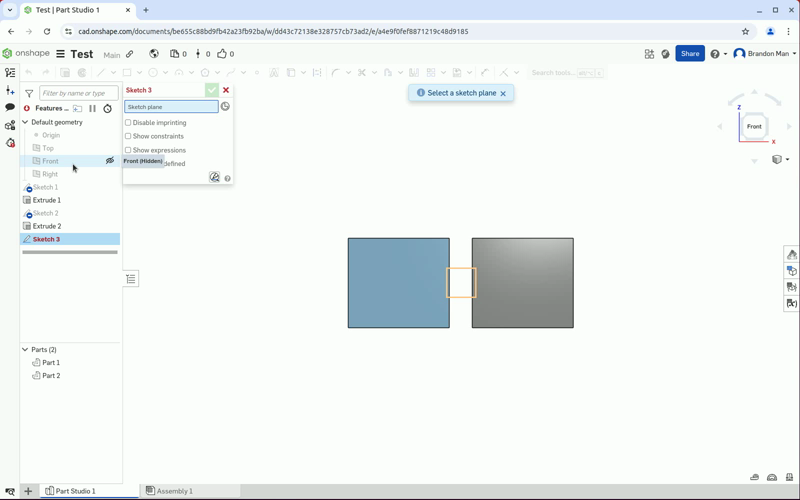
click(73, 163)
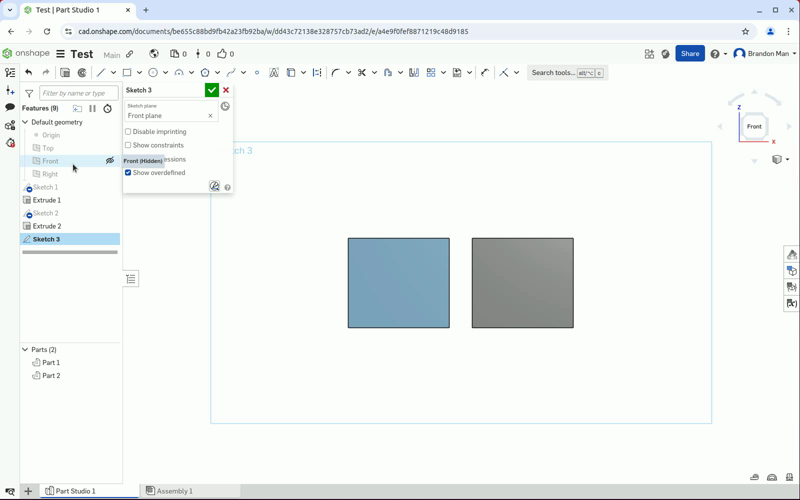
mouse_move(73, 352)
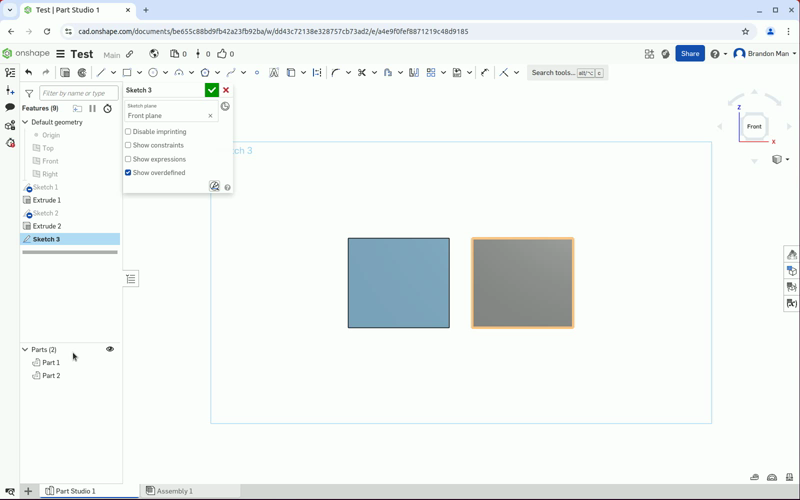
key(y)
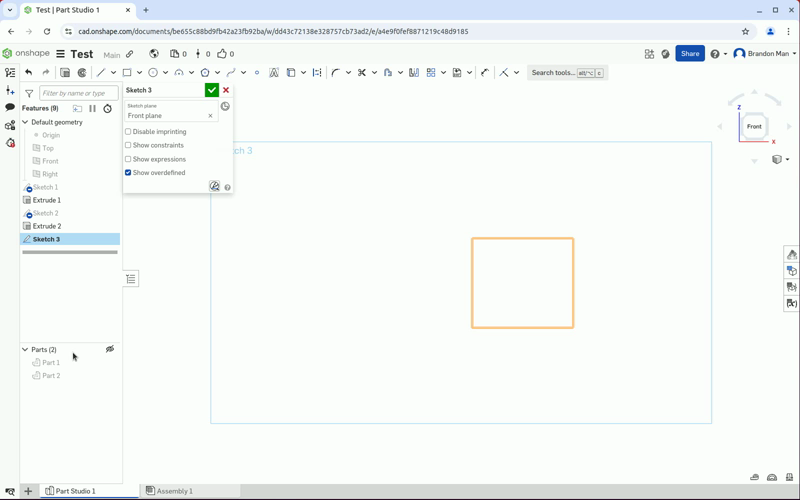
key(l)
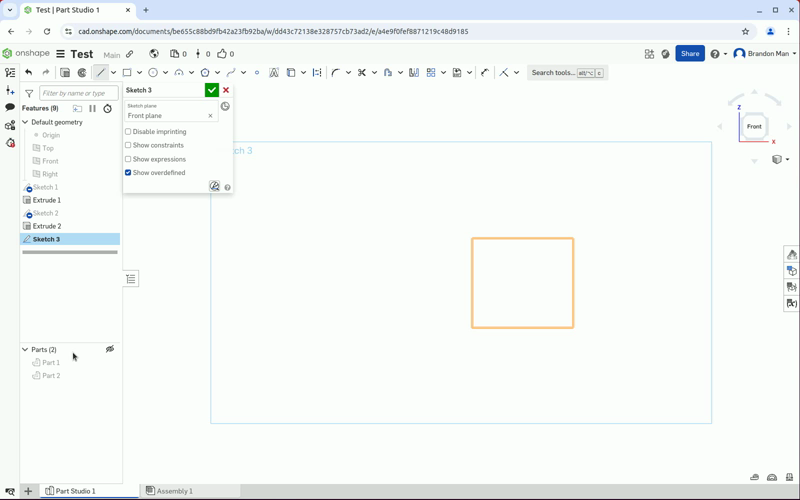
key_down(shift)
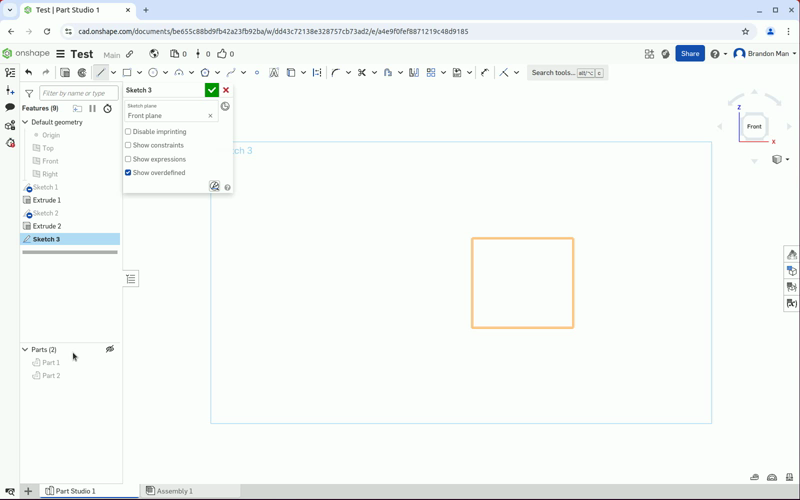
mouse_move(449, 264)
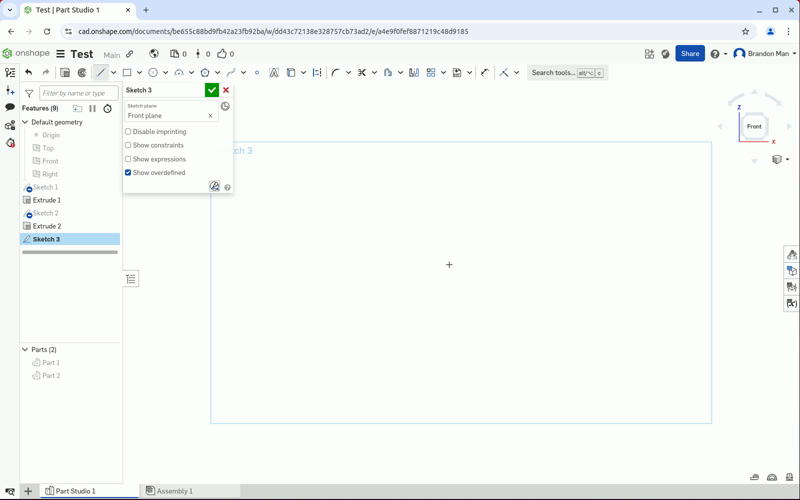
click(449, 264)
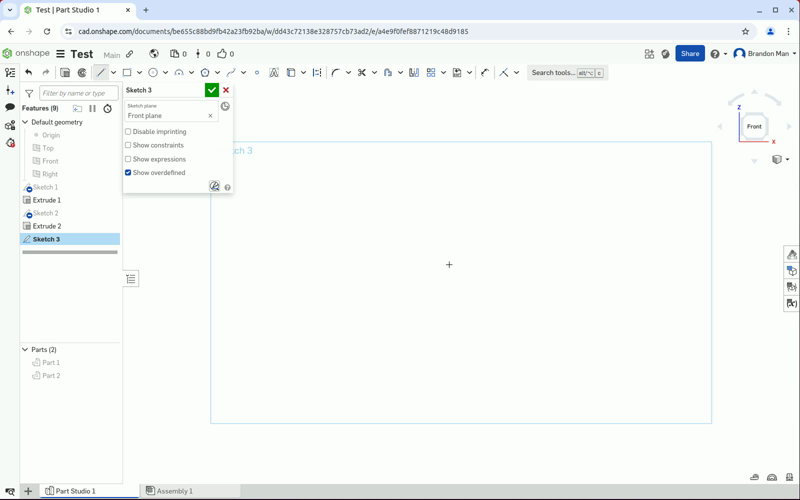
key_up(shift)
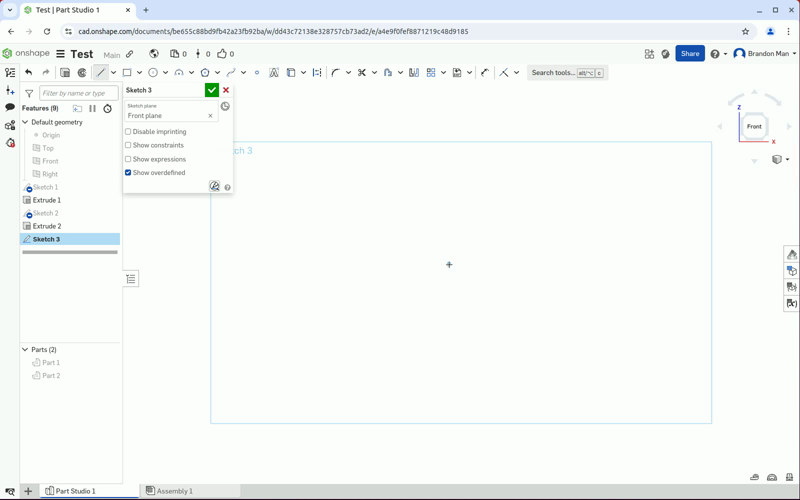
key_down(shift)
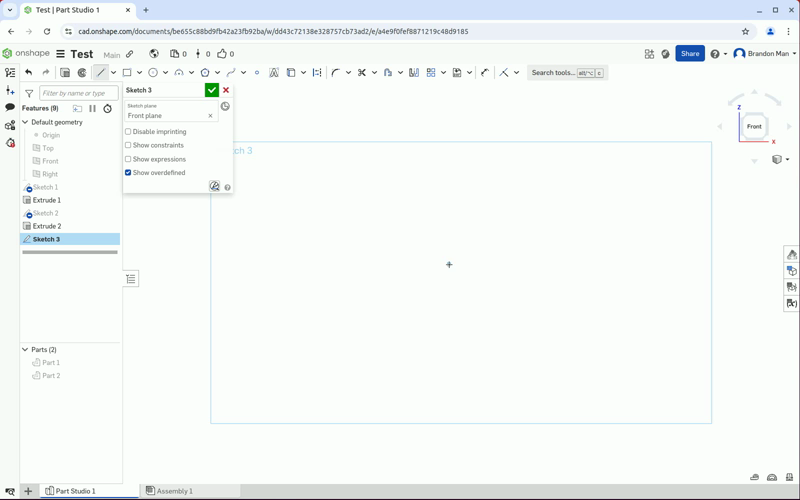
mouse_move(479, 264)
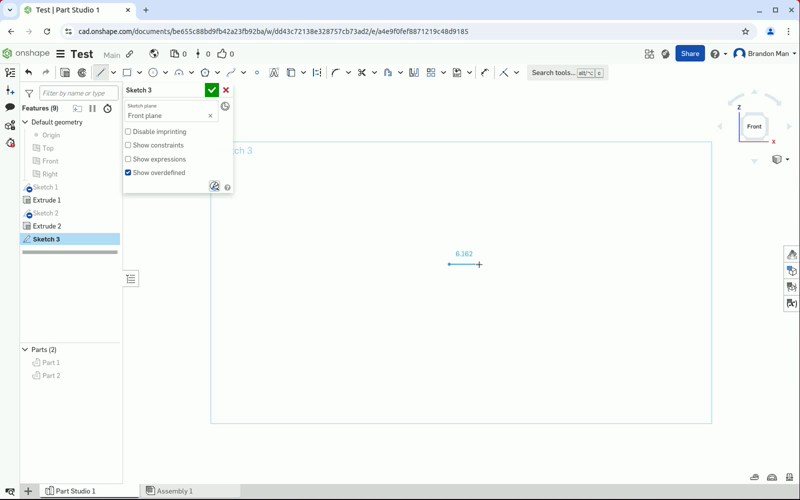
mouse_move(472, 264)
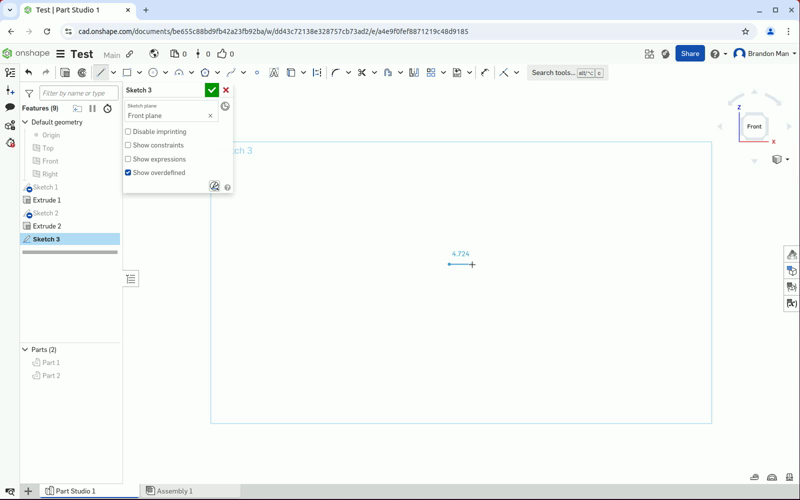
click(472, 264)
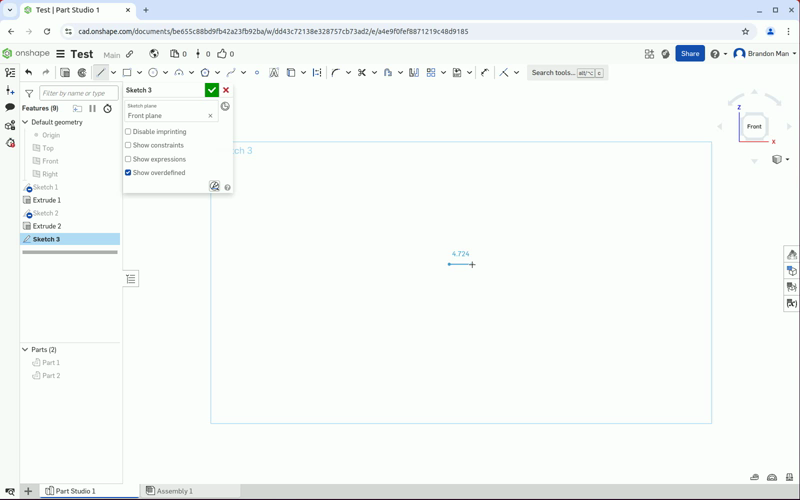
key_up(shift)
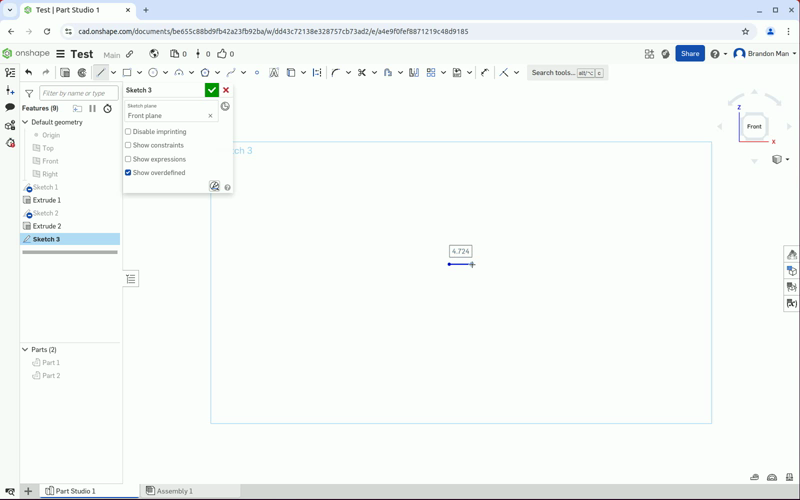
key_down(shift)
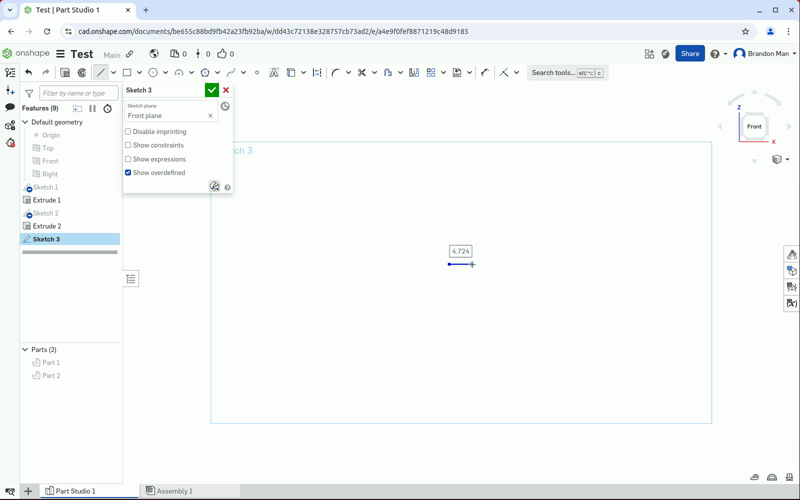
mouse_move(502, 264)
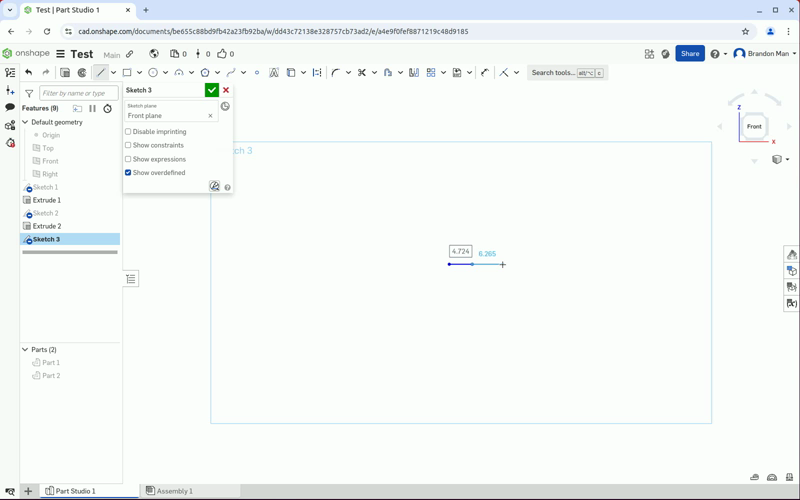
mouse_move(472, 237)
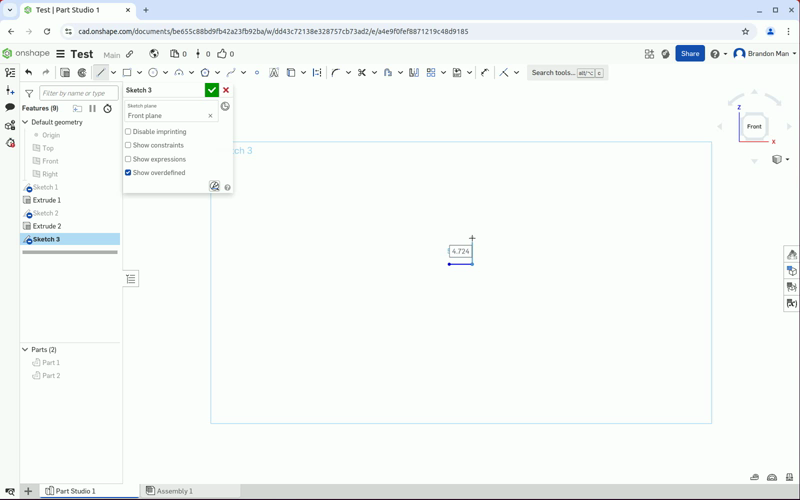
click(472, 237)
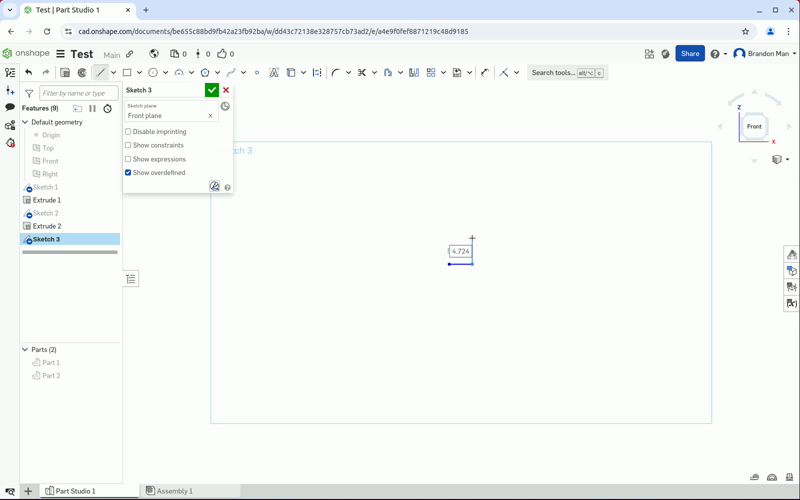
key_up(shift)
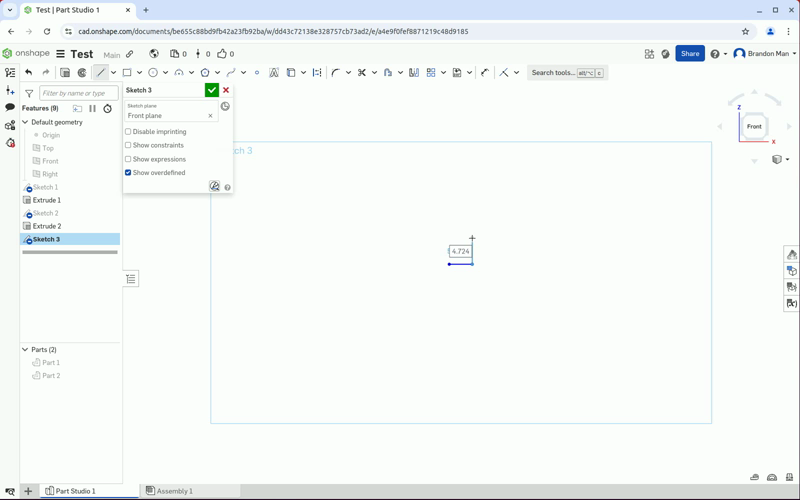
key_down(shift)
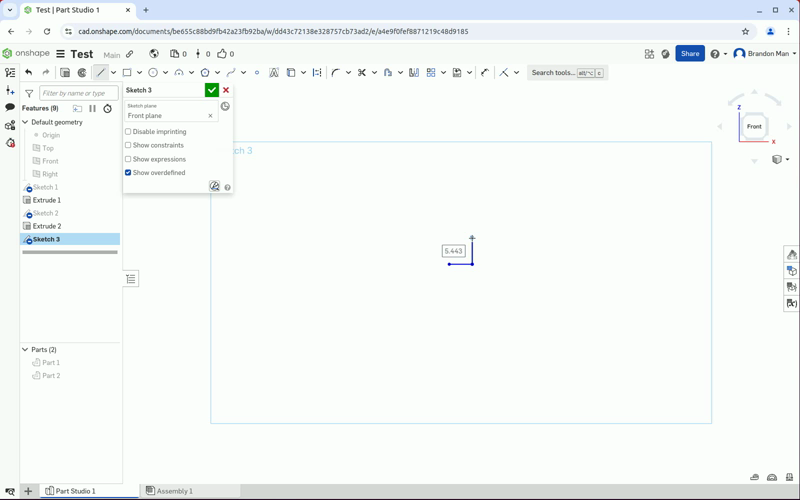
mouse_move(502, 237)
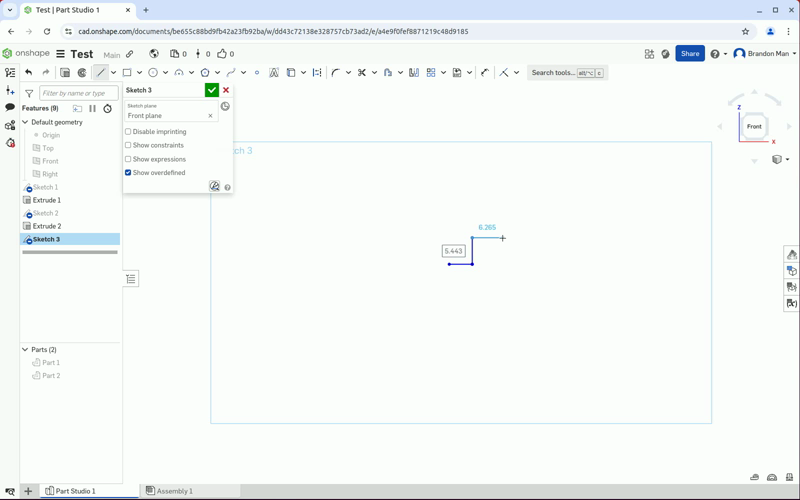
mouse_move(449, 237)
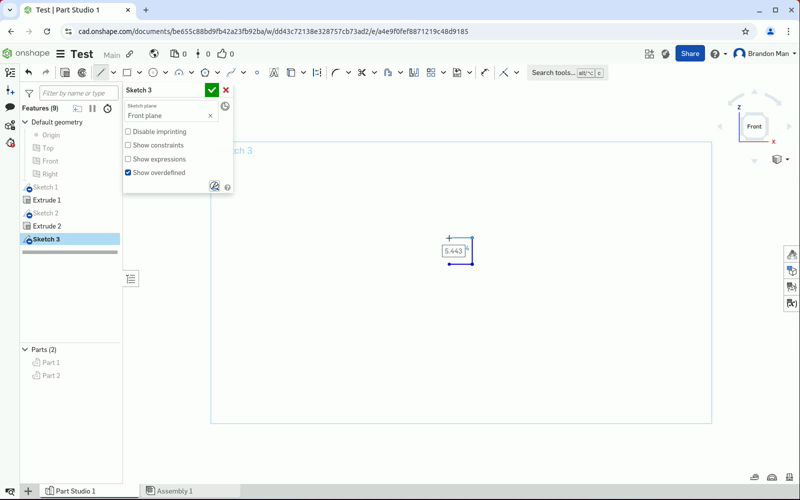
click(449, 237)
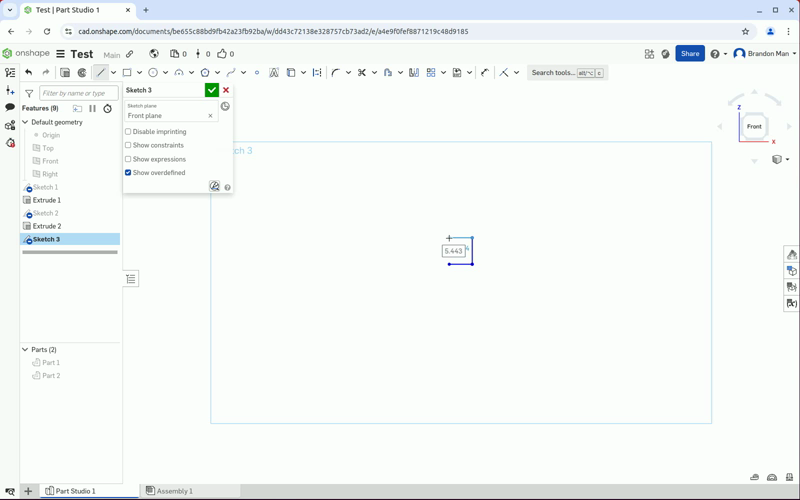
key_up(shift)
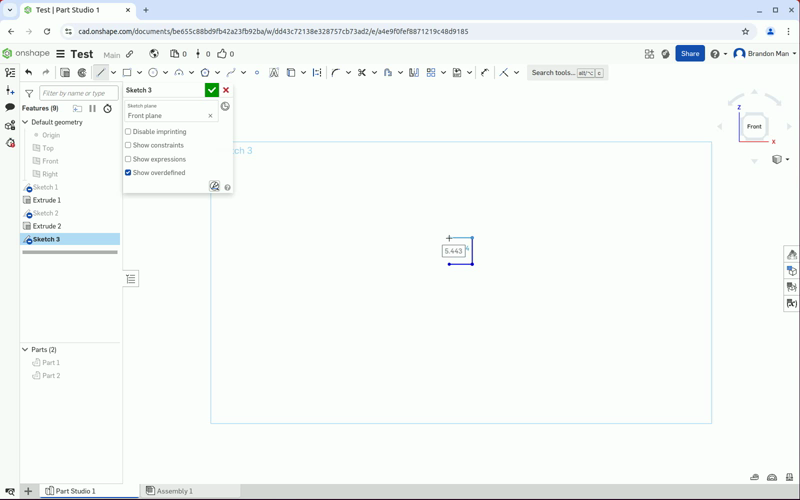
mouse_move(479, 237)
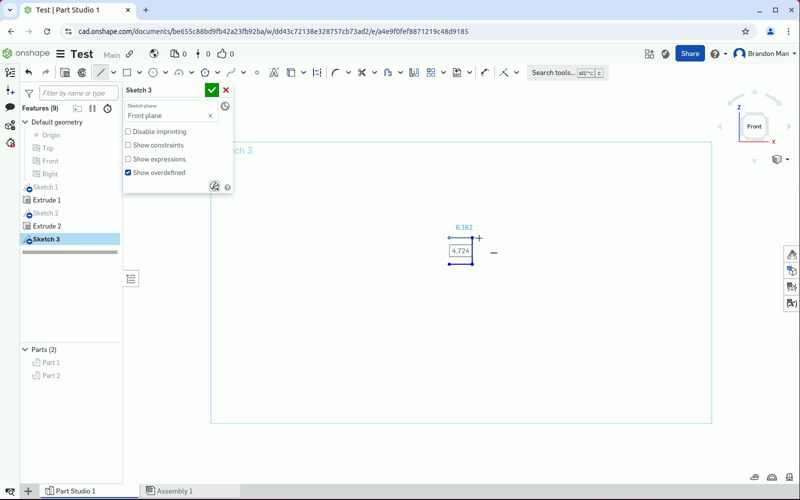
key_down(shift)
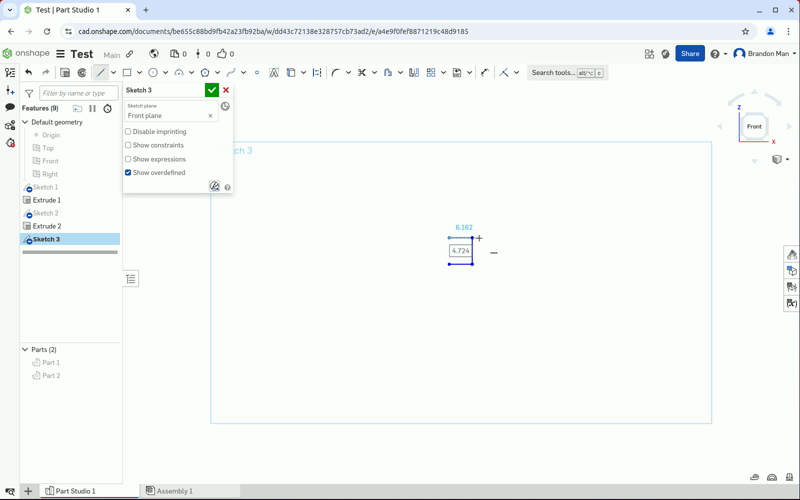
mouse_move(449, 264)
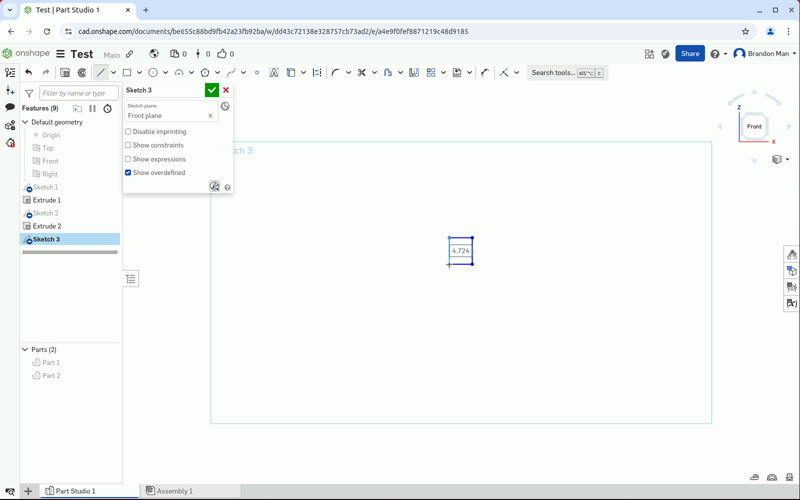
key_up(shift)
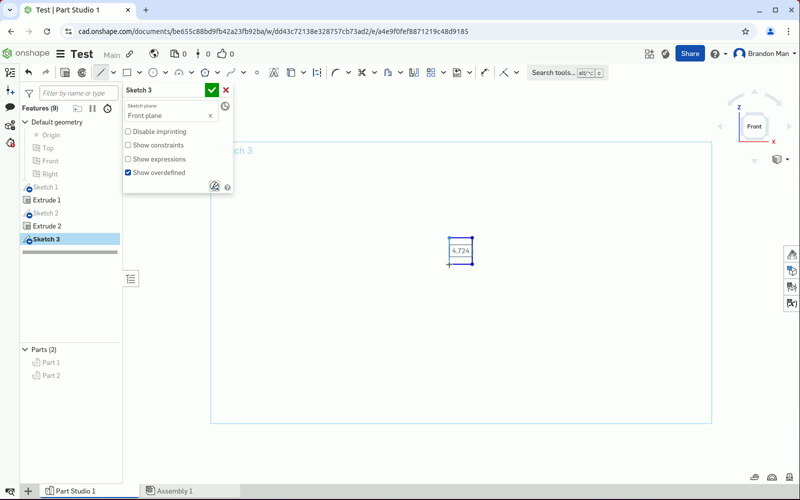
click(449, 264)
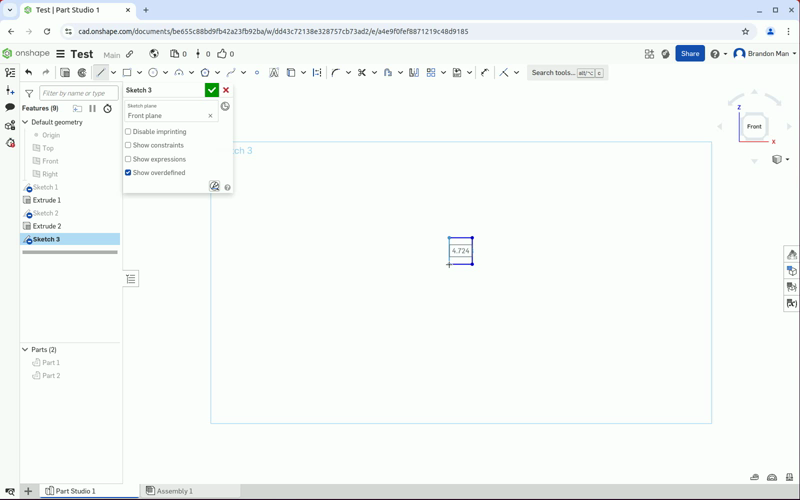
key(esc)
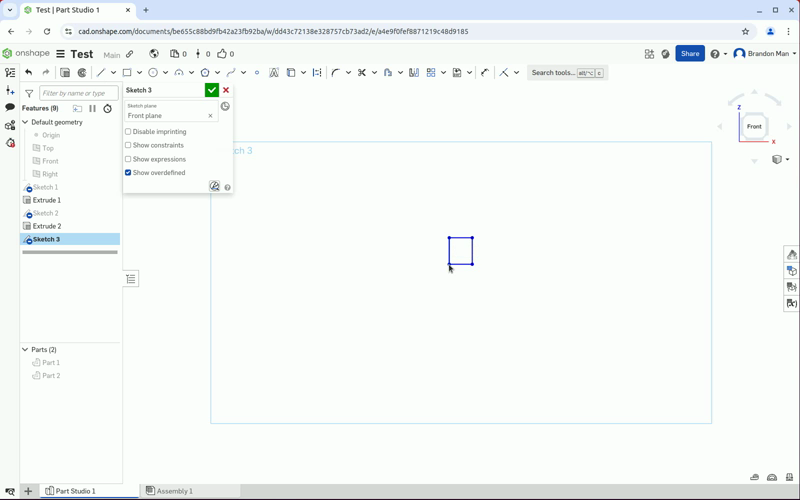
mouse_move(463, 254)
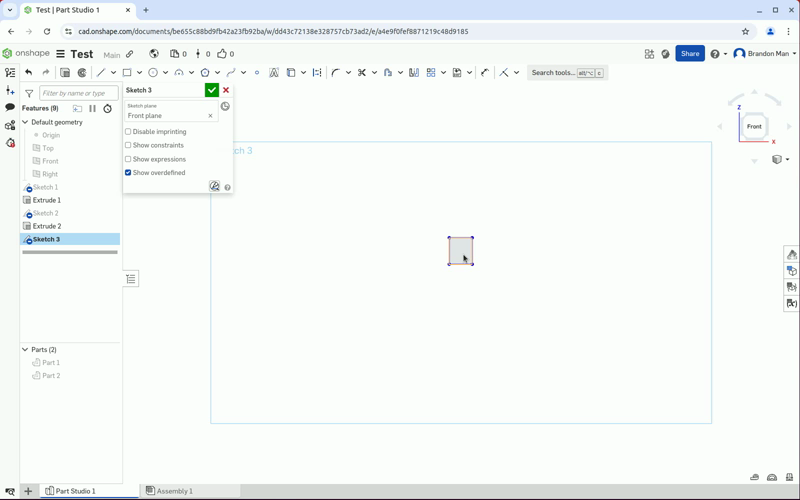
scroll(6)
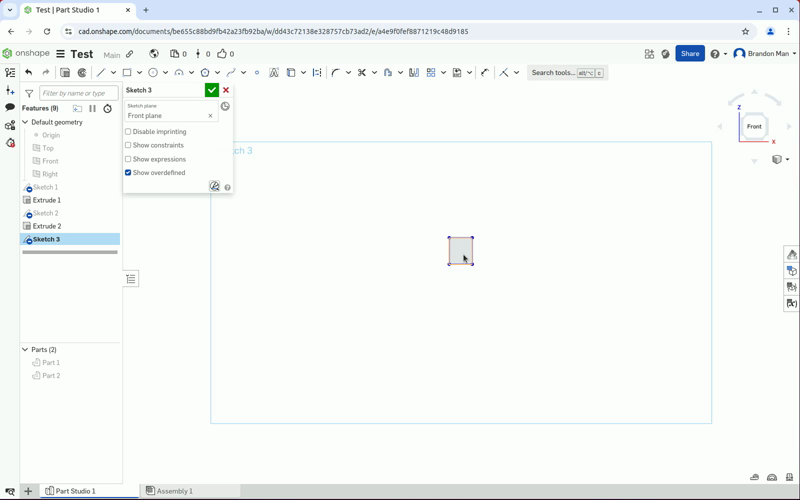
scroll(6)
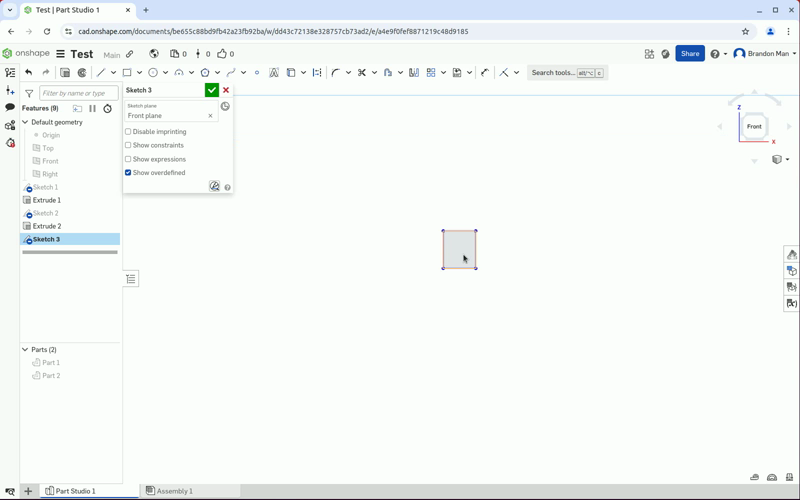
scroll(6)
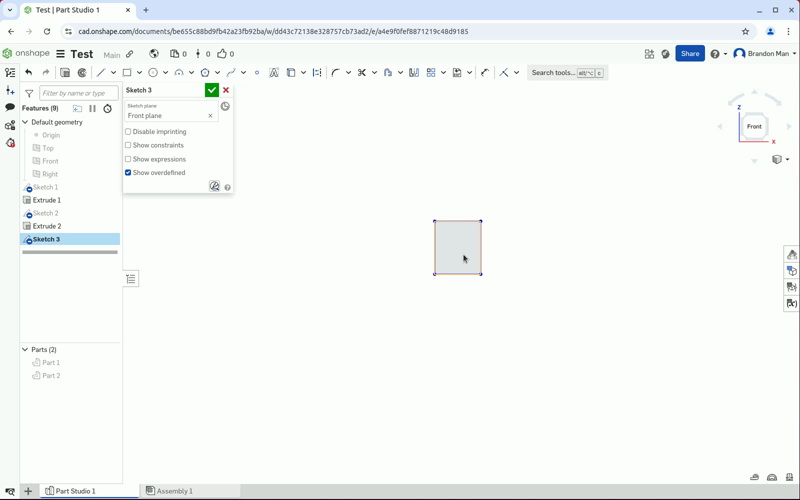
scroll(6)
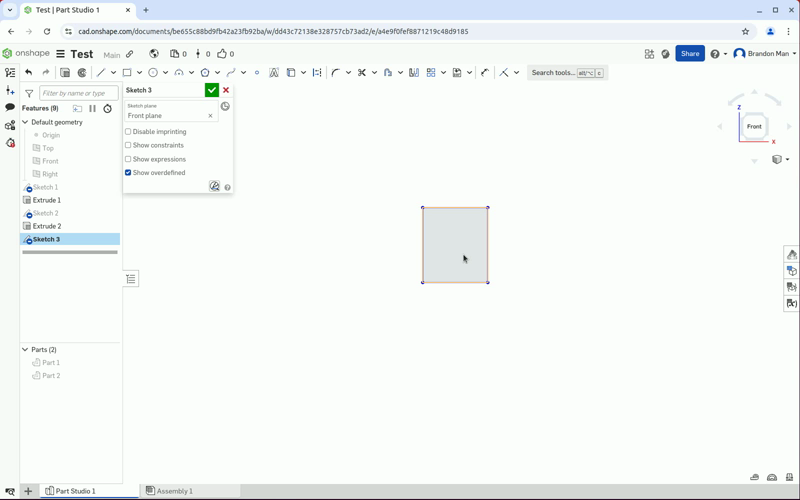
scroll(6)
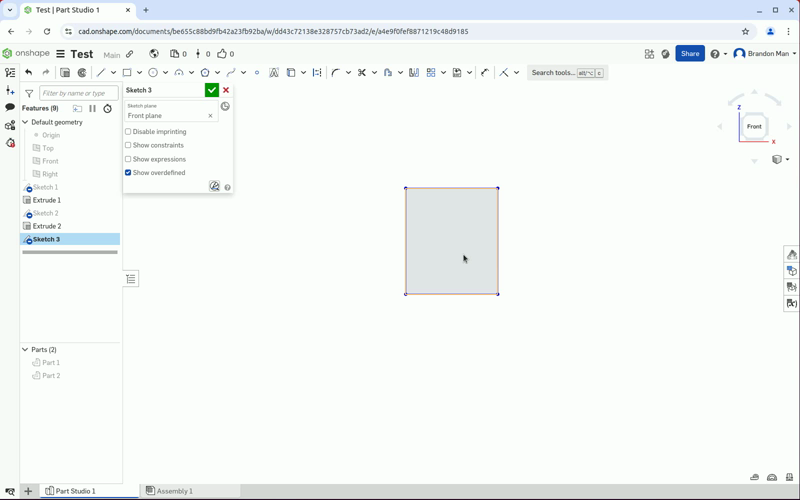
scroll(6)
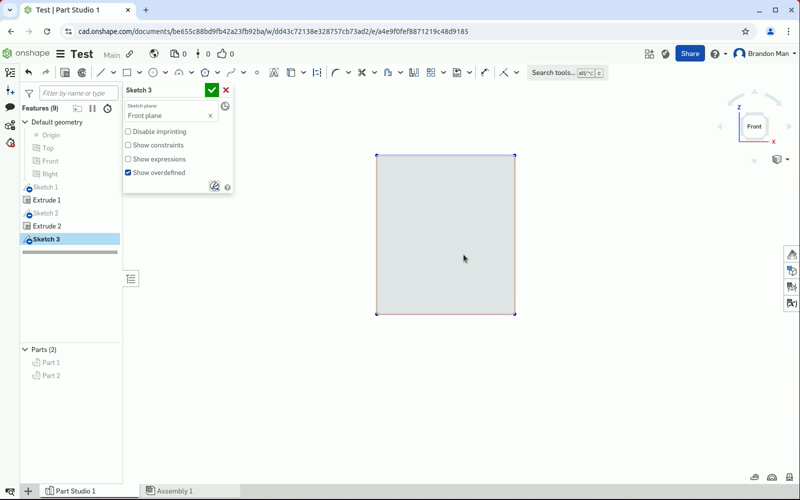
scroll(6)
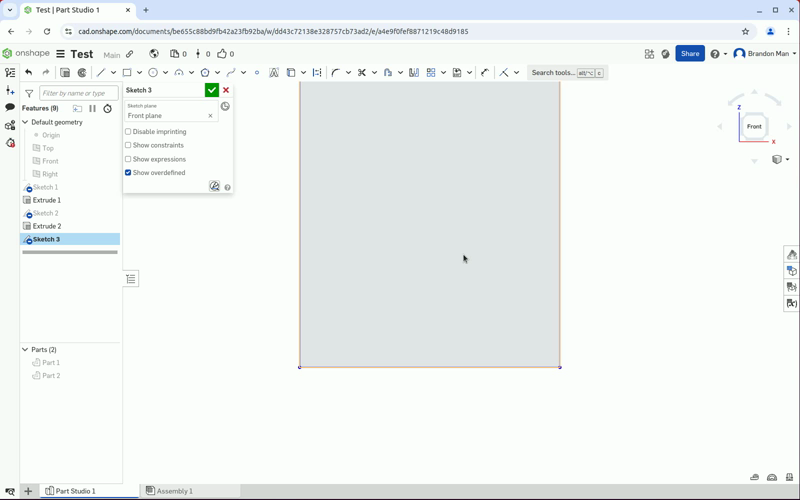
click(463, 254)
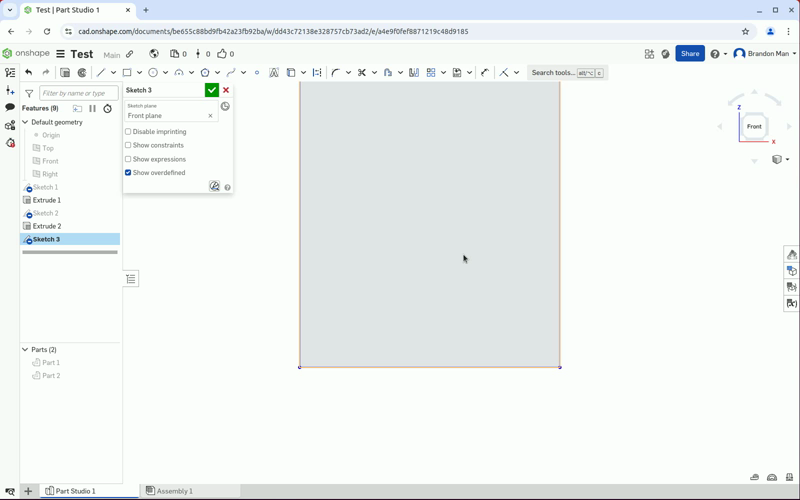
scroll(-6)
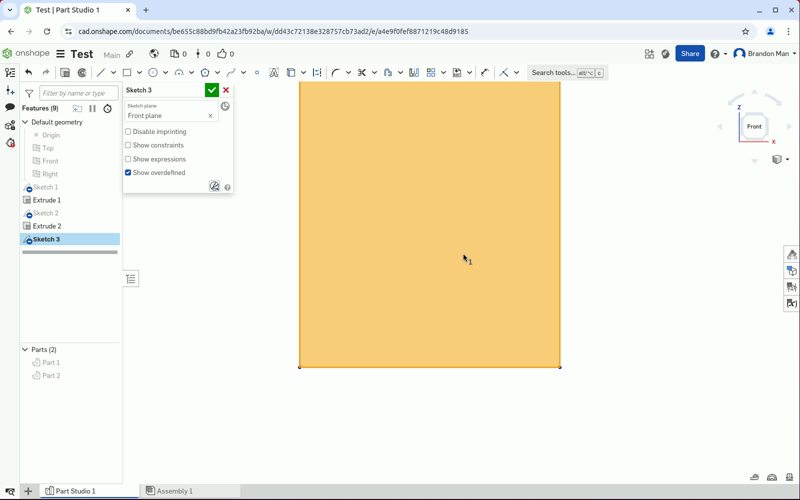
scroll(-6)
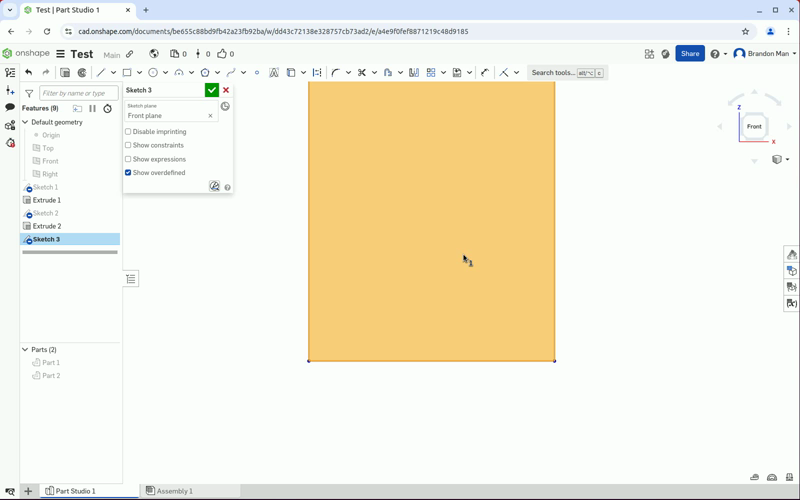
scroll(-6)
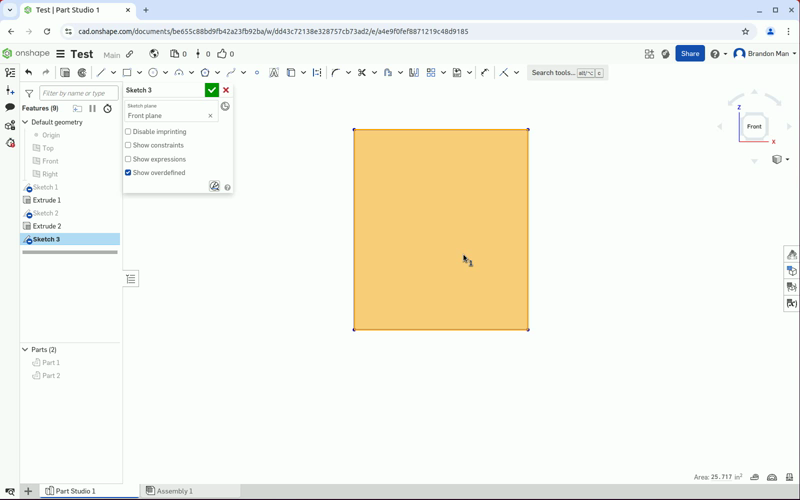
scroll(-6)
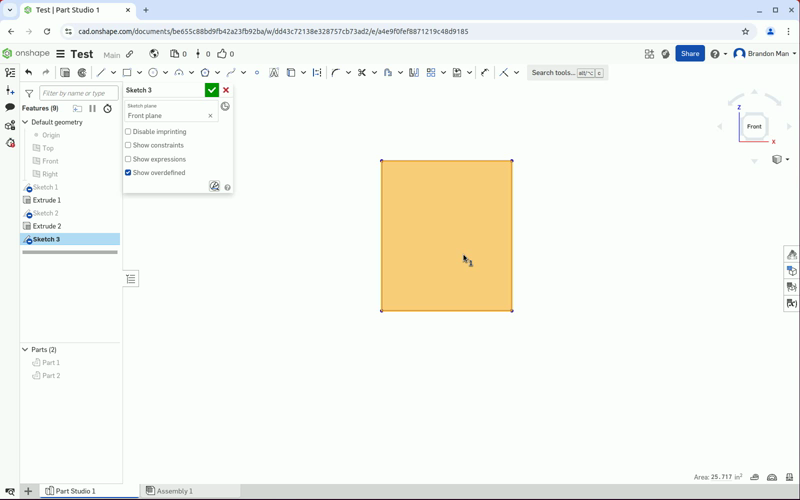
scroll(-6)
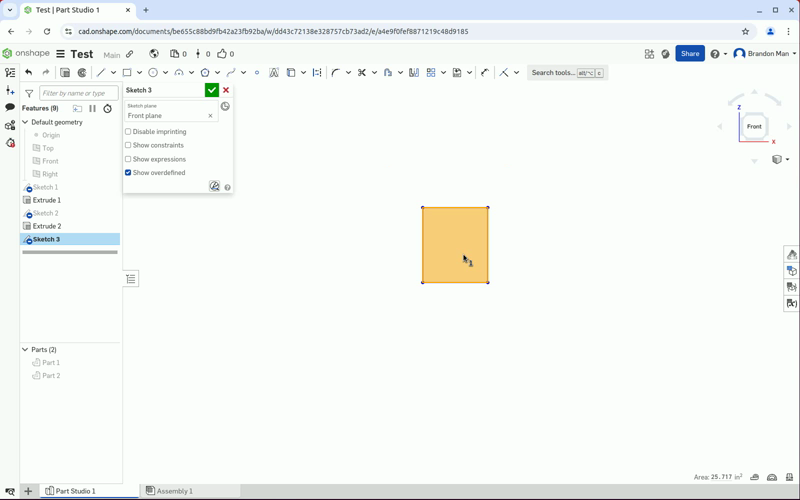
scroll(-6)
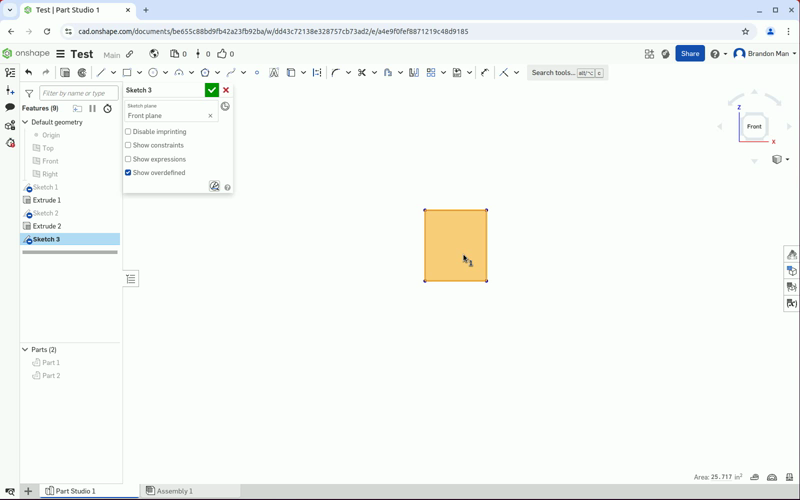
scroll(-6)
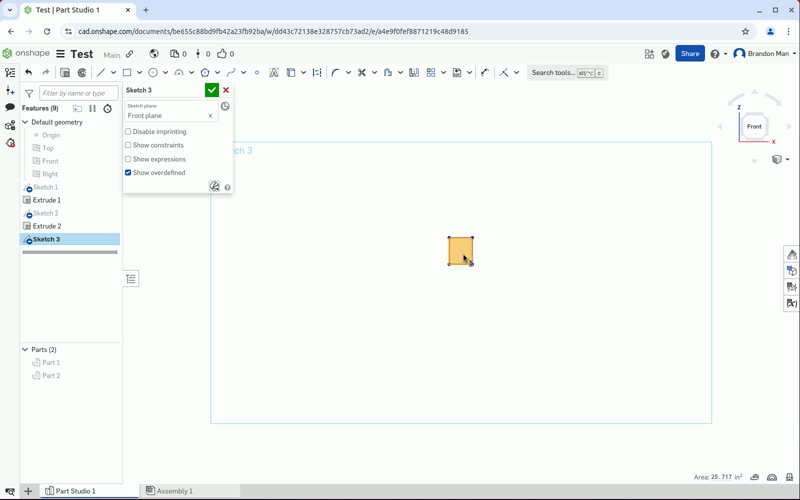
mouse_move(73, 352)
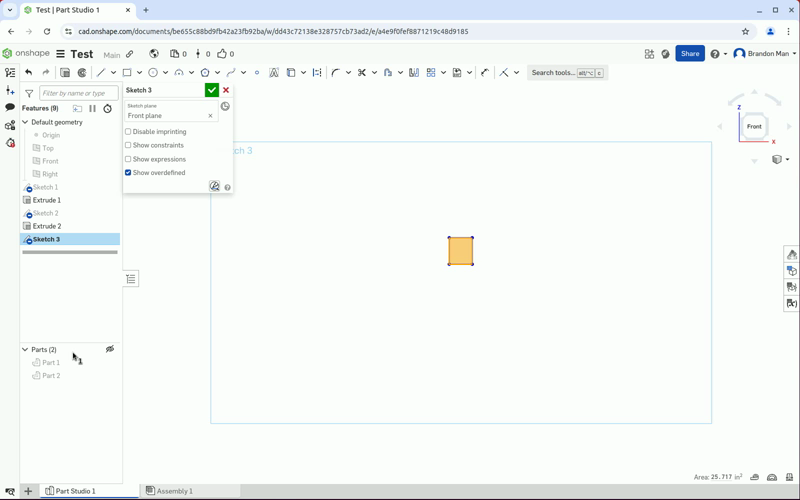
key(shift+y)
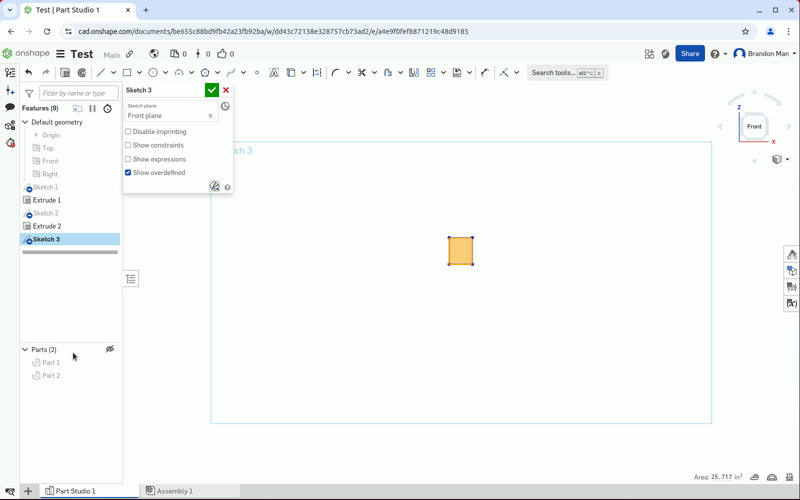
key(shift+e)
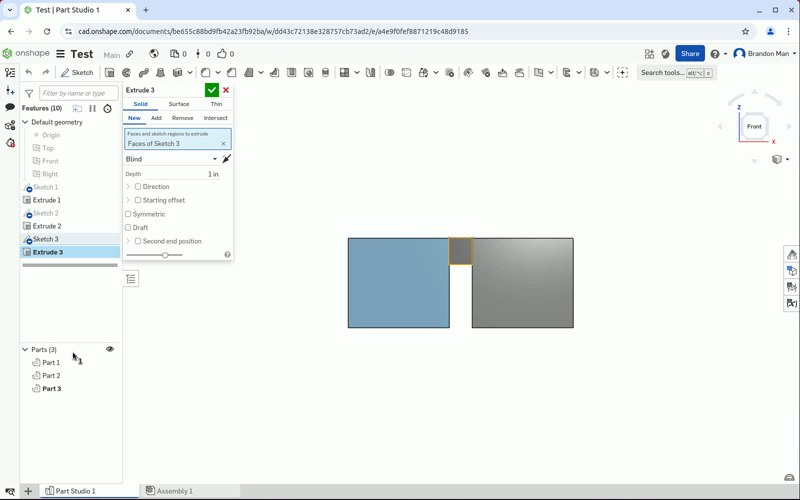
mouse_move(143, 106)
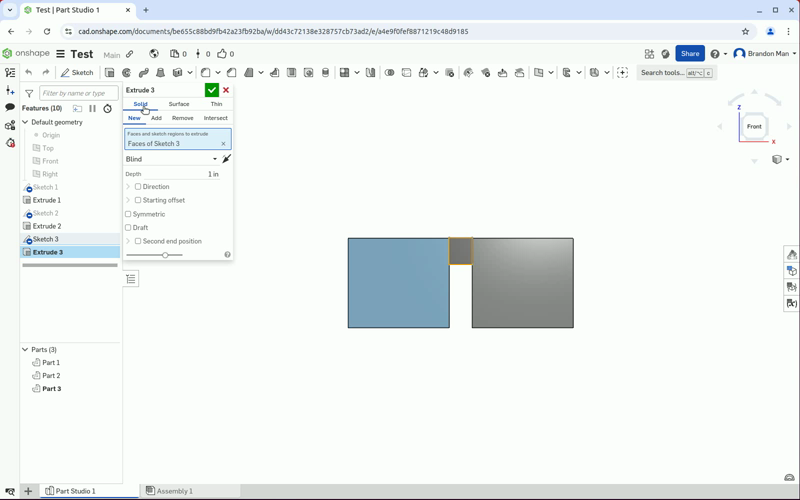
click(143, 106)
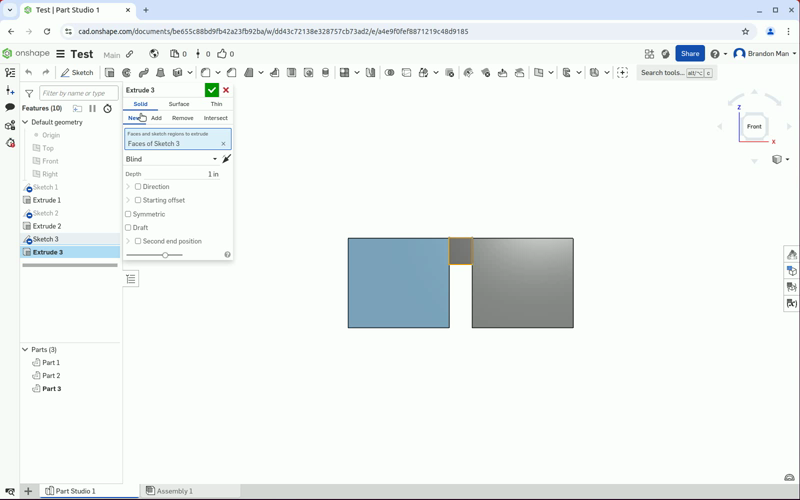
mouse_move(137, 120)
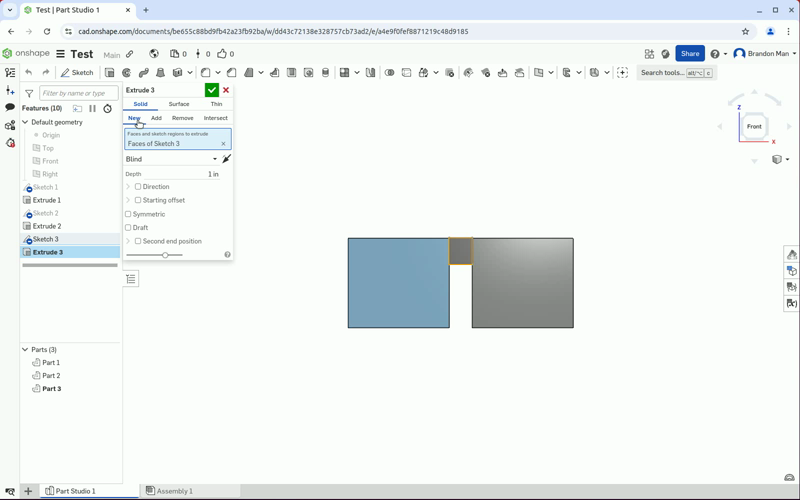
click(137, 120)
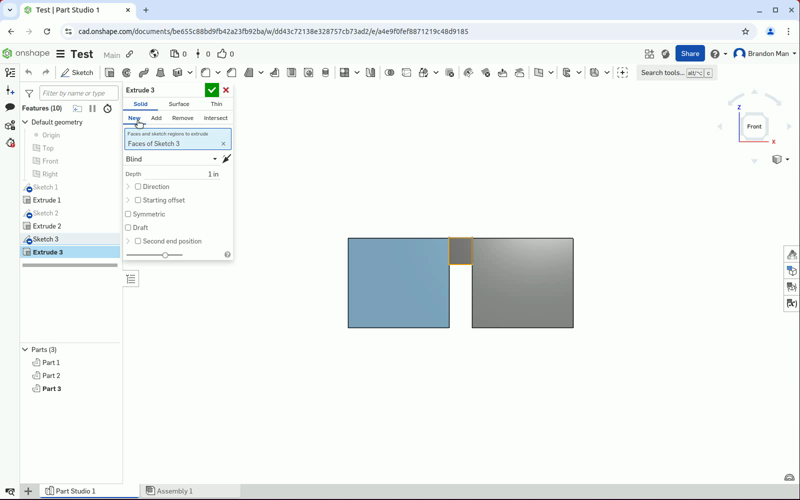
key(tab, 4)
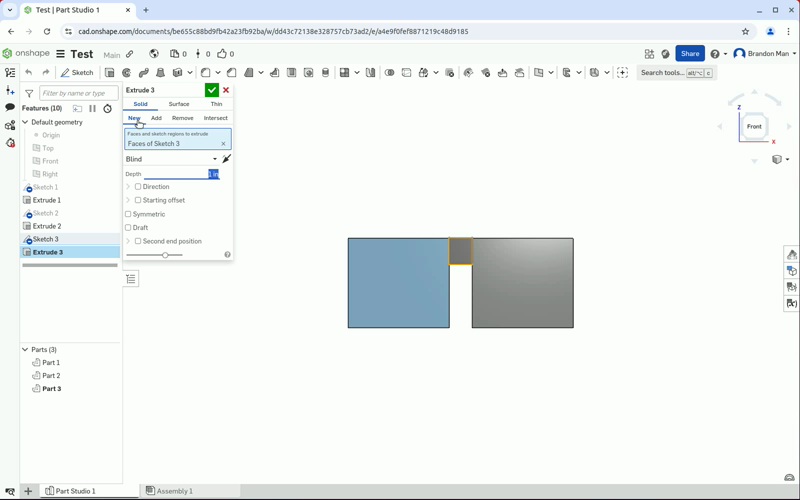
text(0.963)
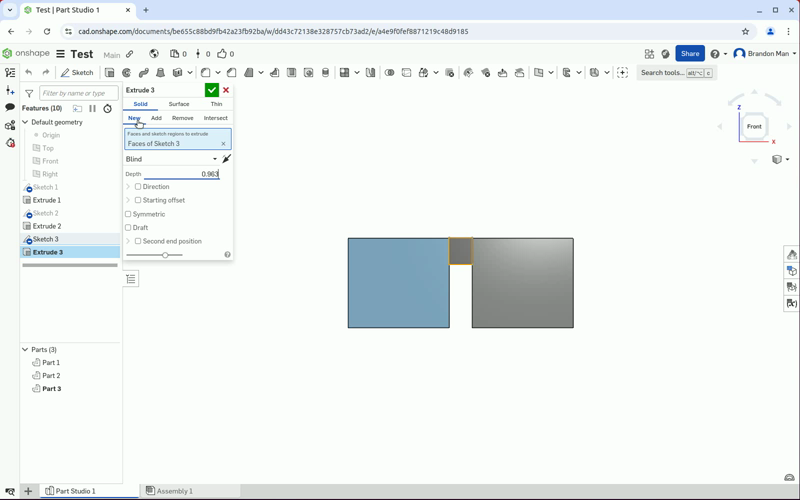
key(enter)
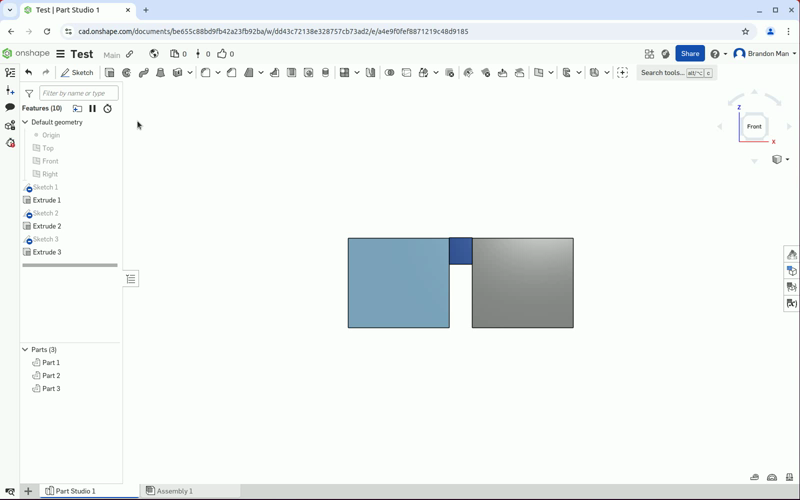
key(shift+h)
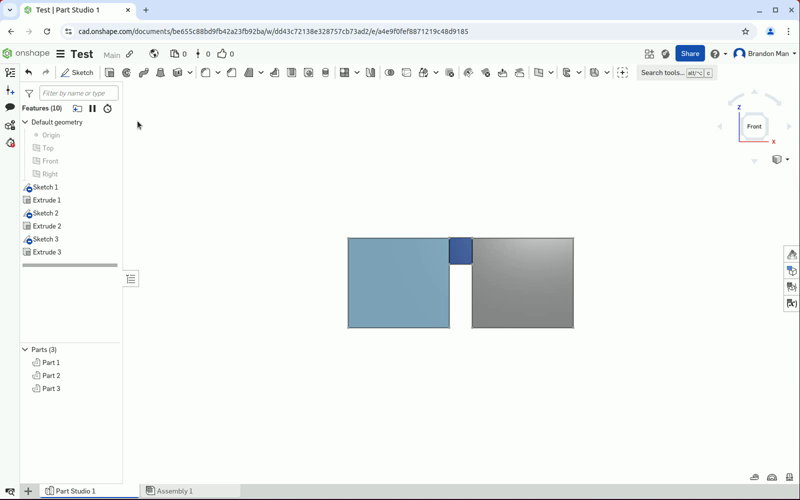
key(shift+h)
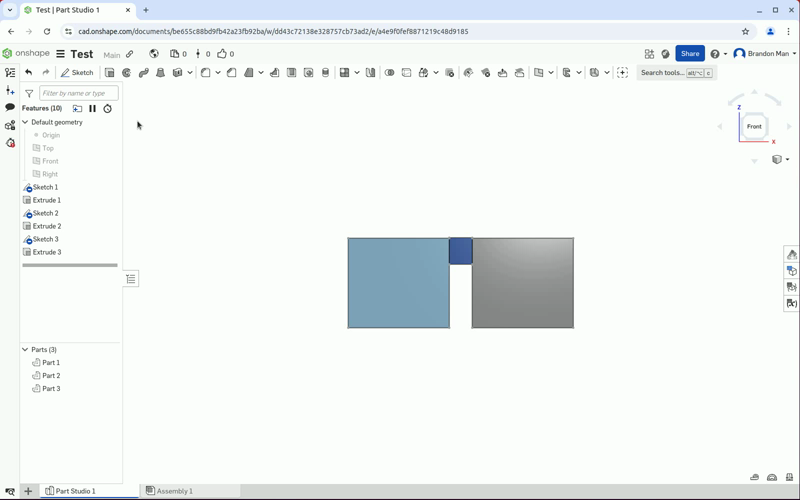
key(shift+7)
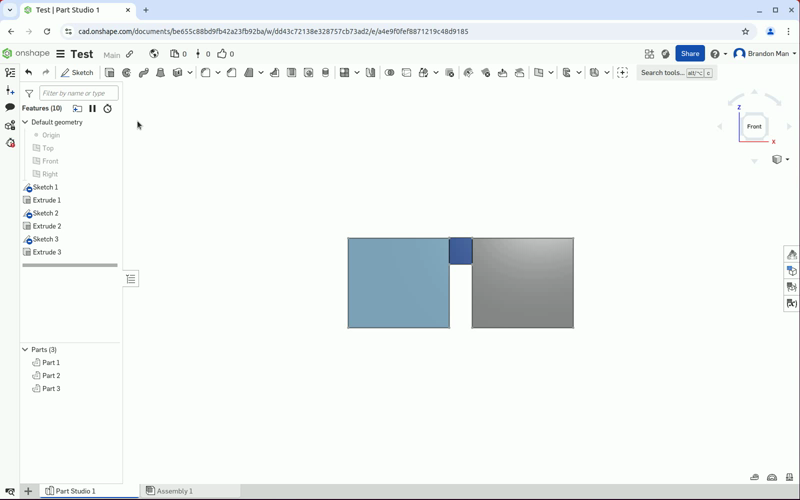
key(left, 2)
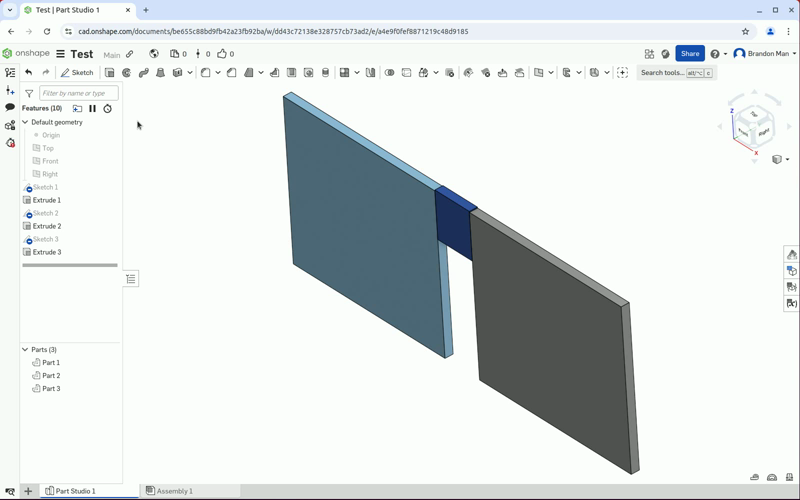
key(down, 2)
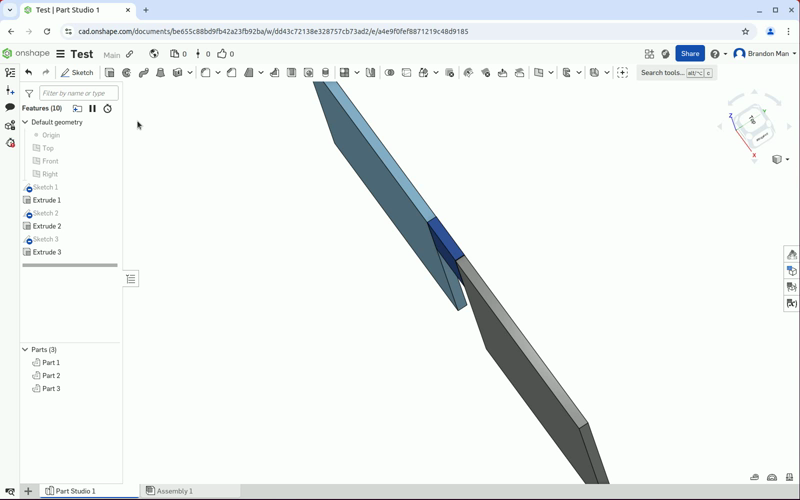
key(up, 2)
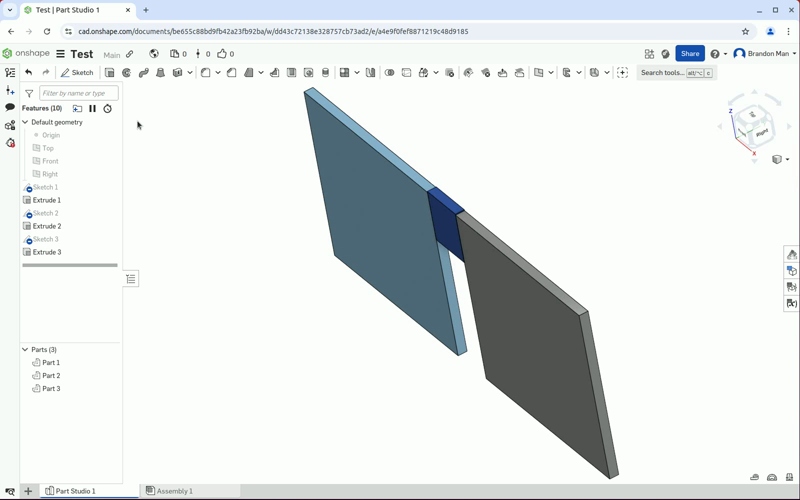
key(right, 2)
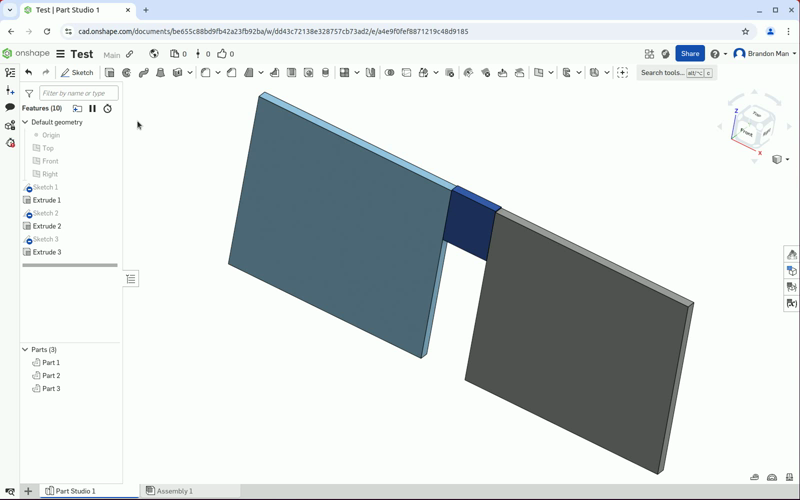
mouse_move(73, 189)
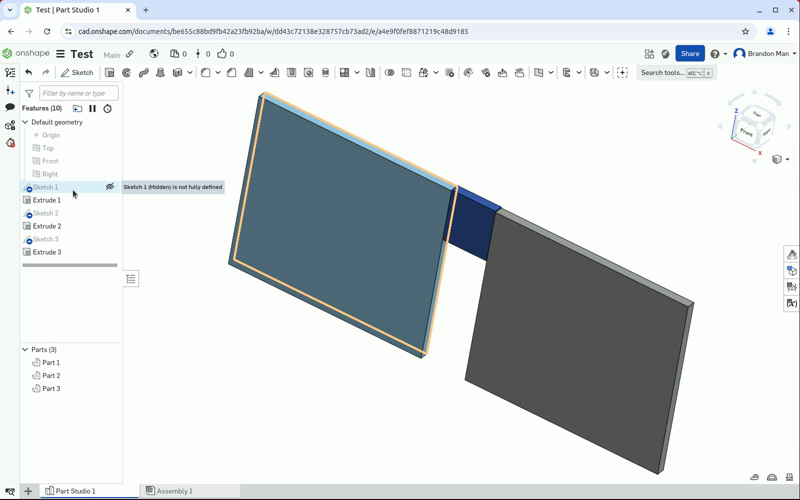
click(73, 189)